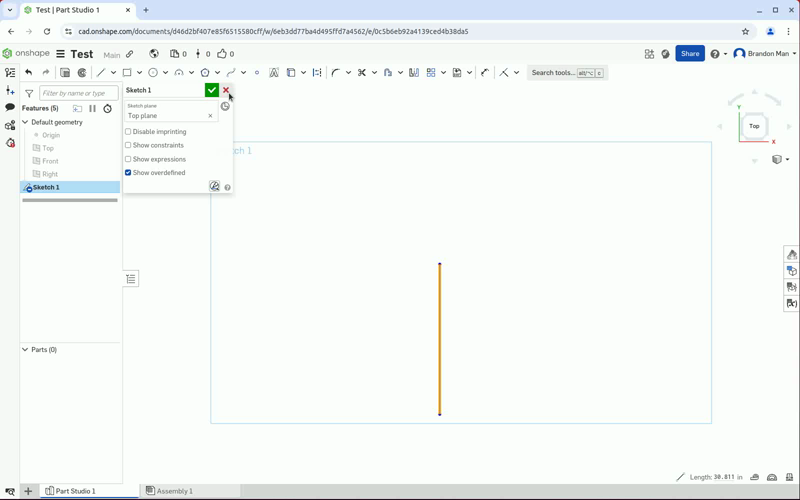
key(shift+h)
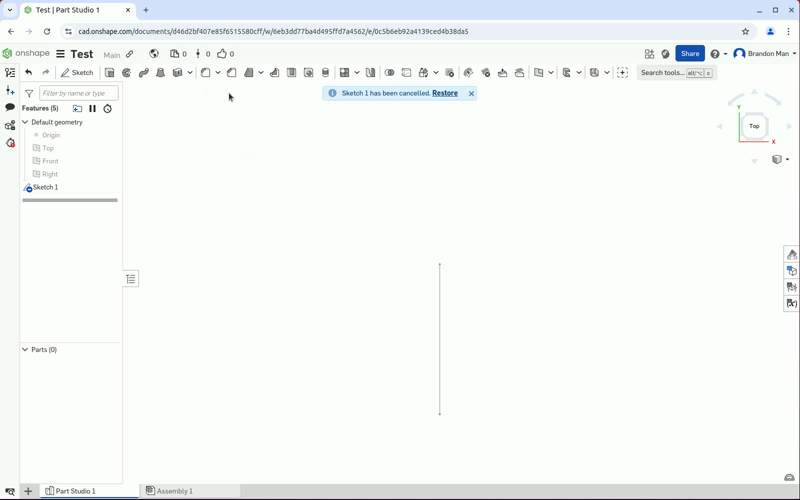
key(shift+s)
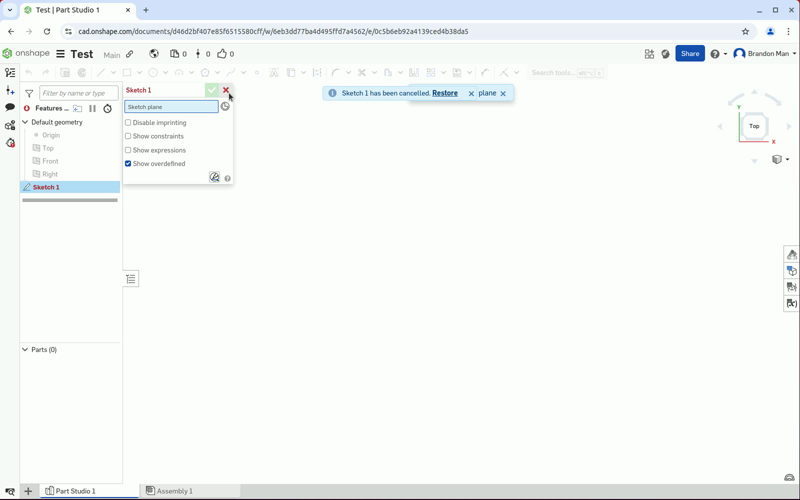
mouse_move(73, 150)
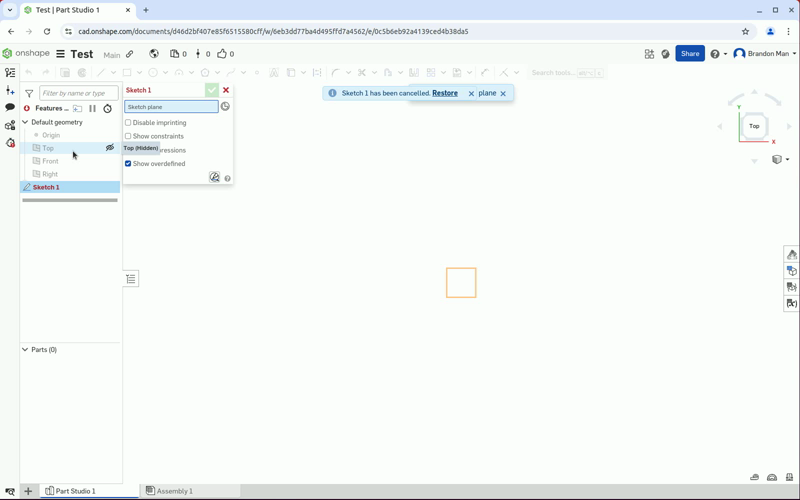
click(73, 150)
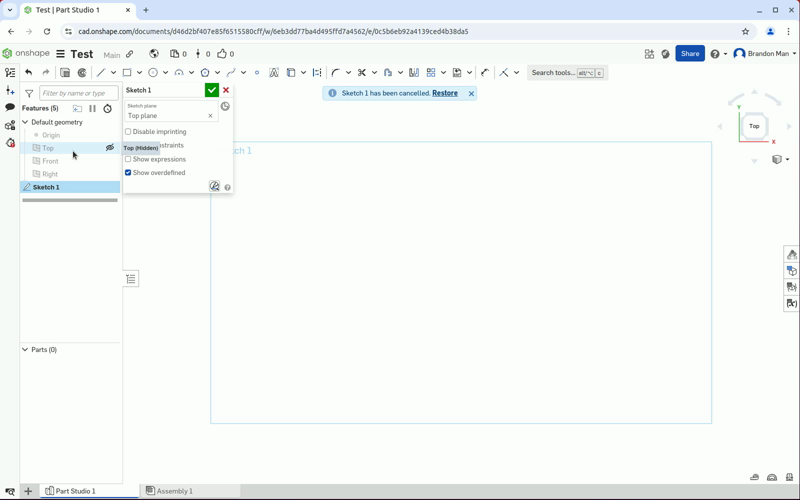
mouse_move(73, 352)
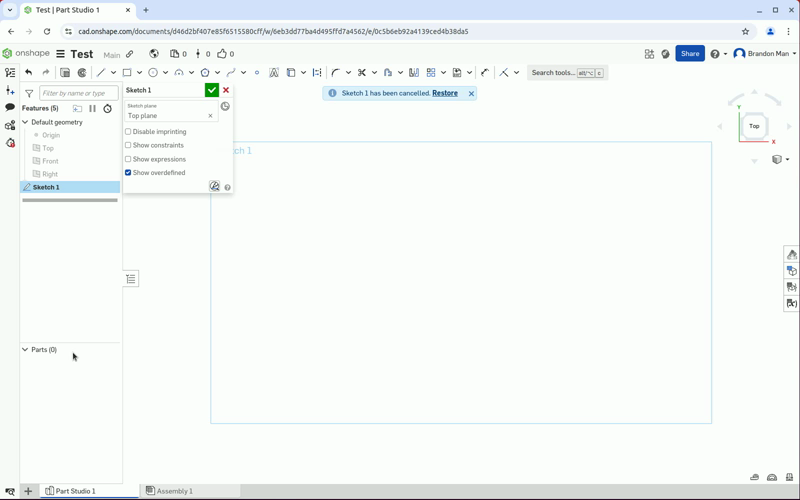
key(y)
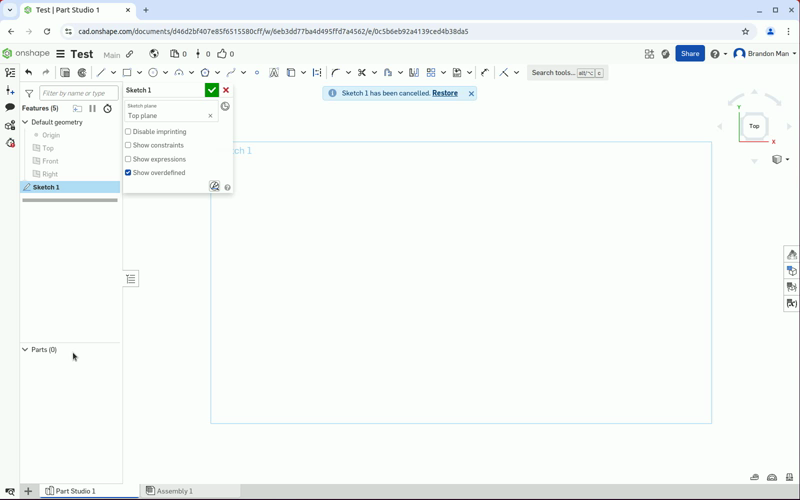
key(l)
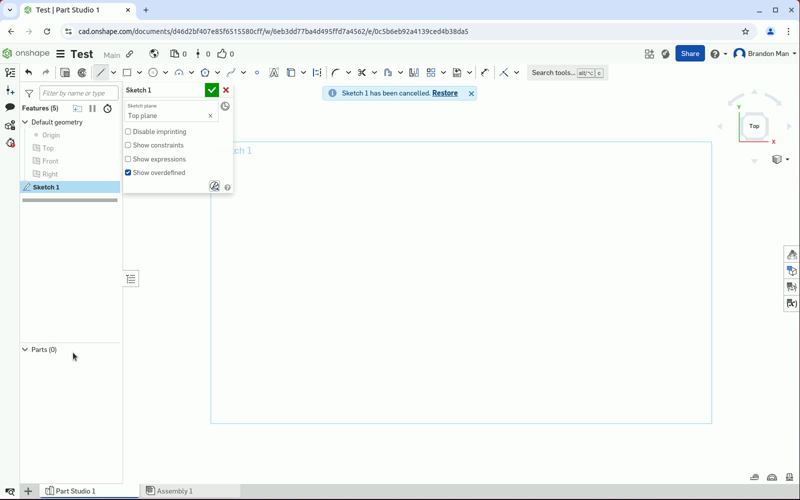
key_down(shift)
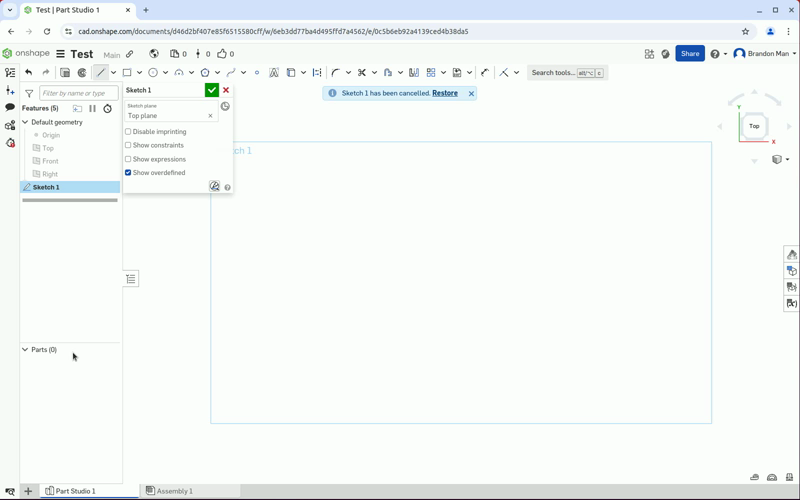
mouse_move(460, 282)
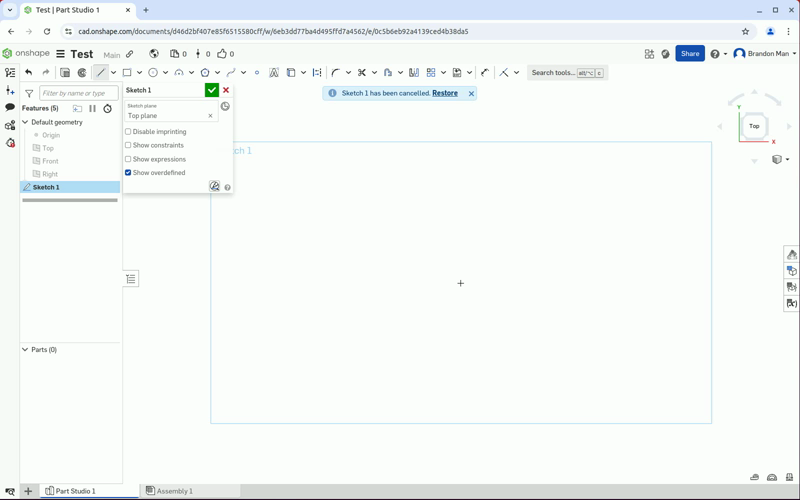
click(460, 282)
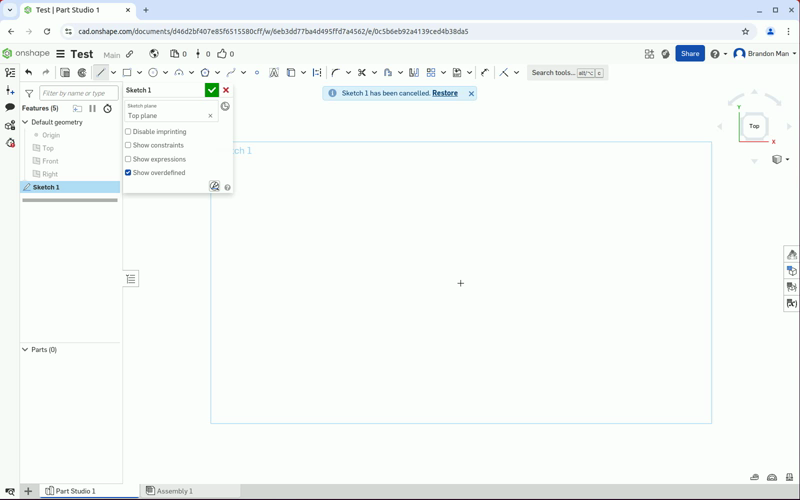
key_up(shift)
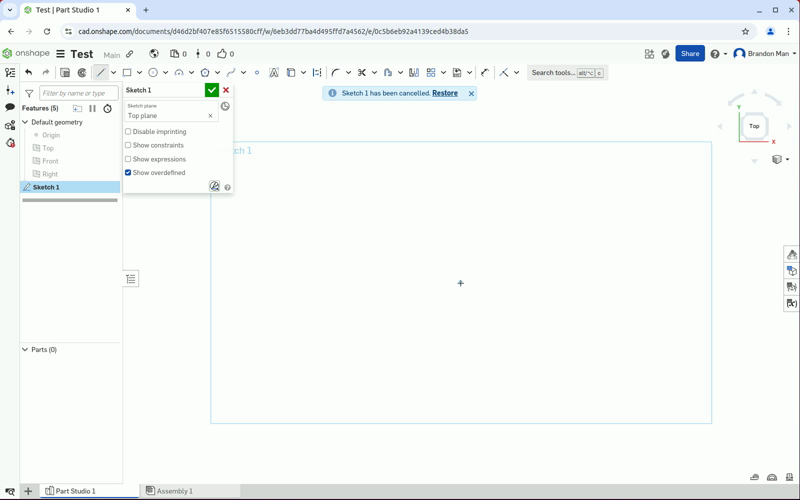
key_down(shift)
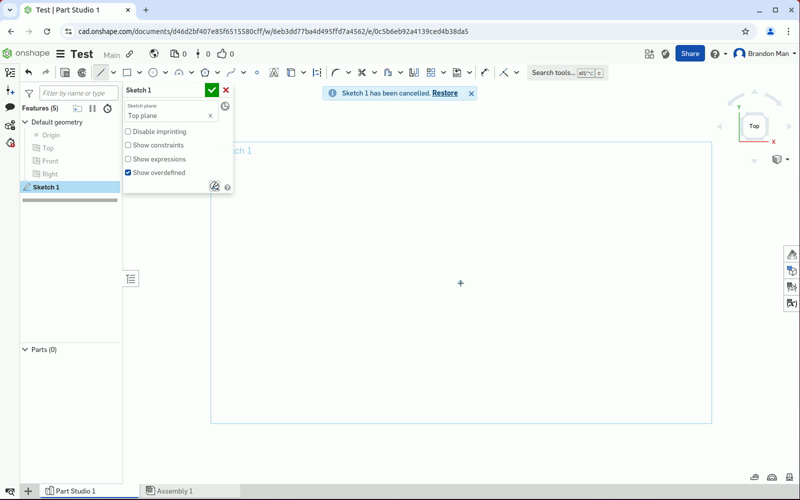
mouse_move(535, 282)
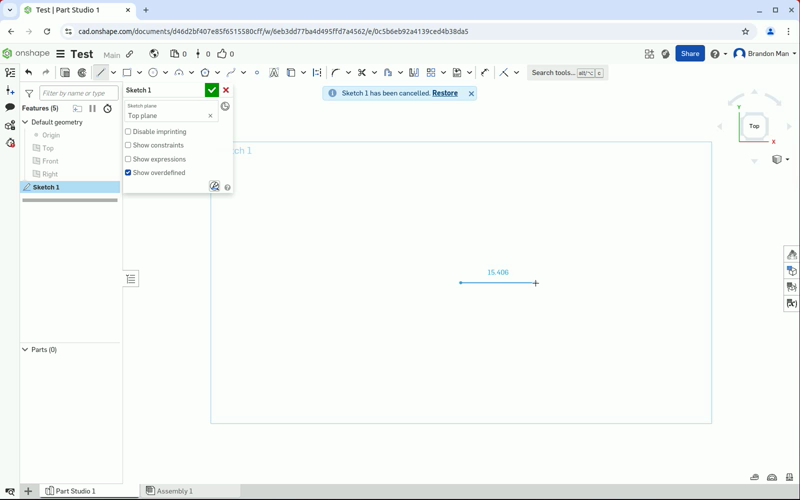
click(535, 282)
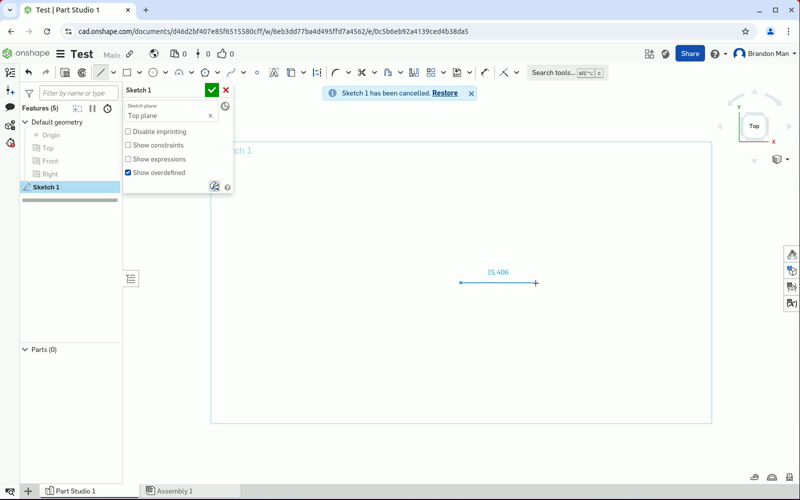
key_up(shift)
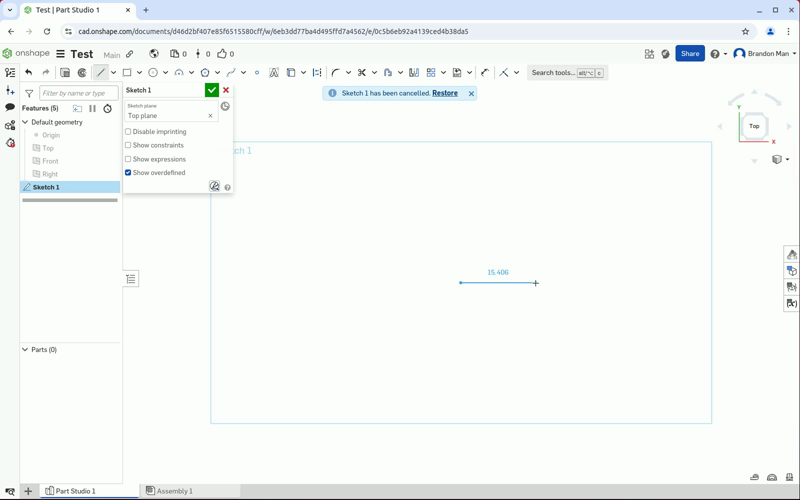
key_down(shift)
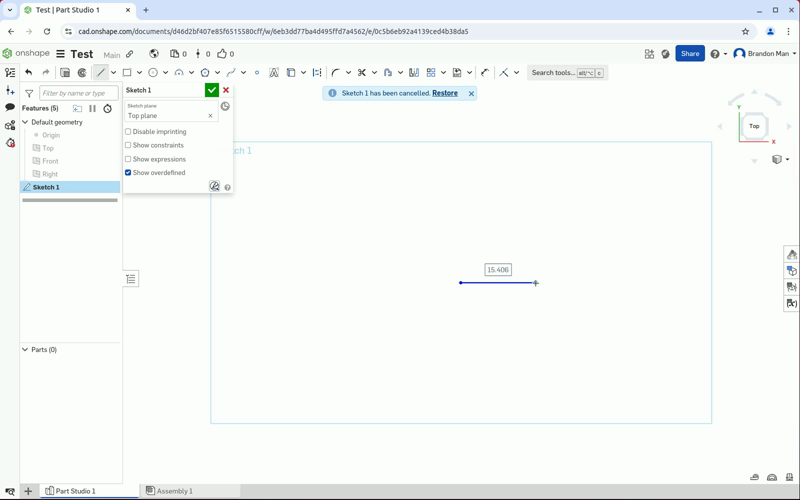
mouse_move(535, 170)
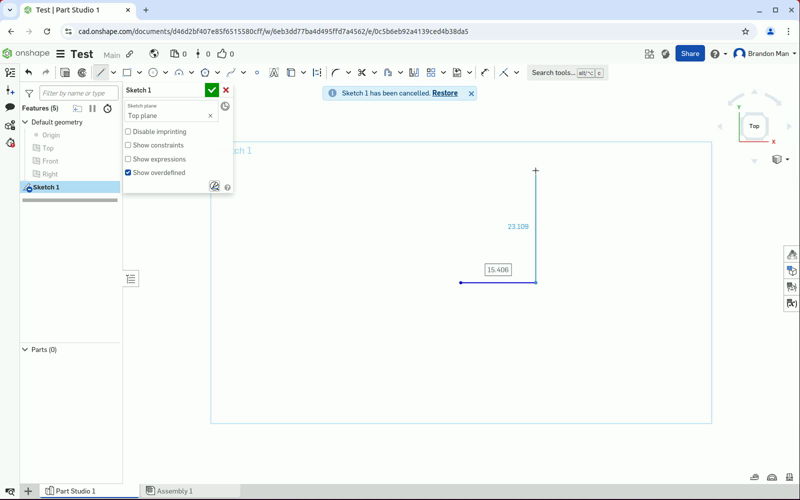
click(535, 170)
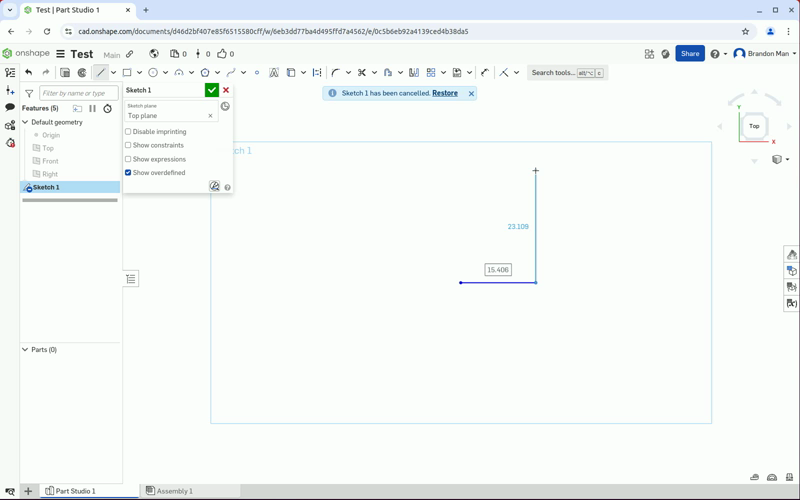
key_up(shift)
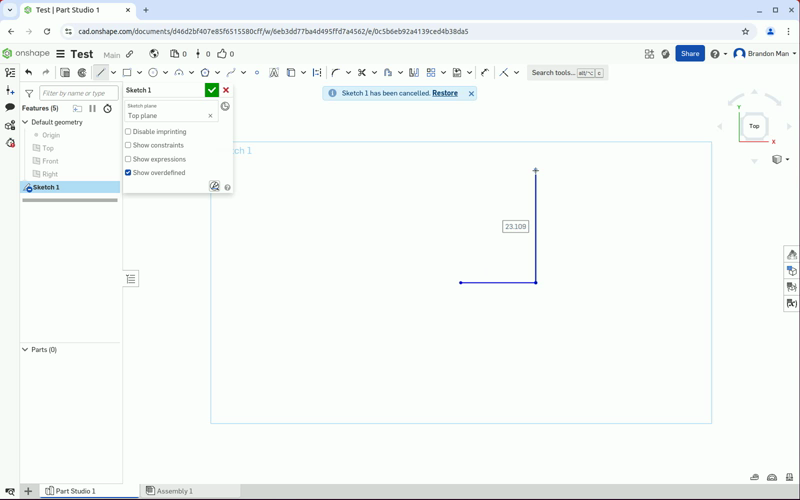
key_down(shift)
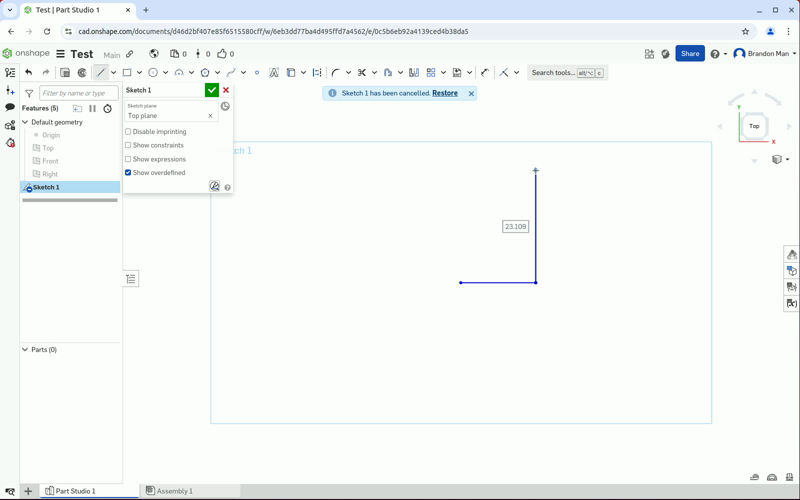
mouse_move(460, 170)
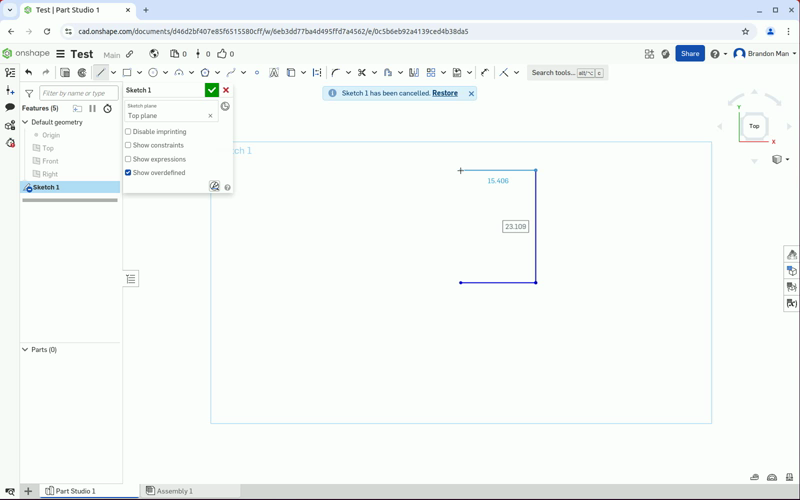
click(460, 170)
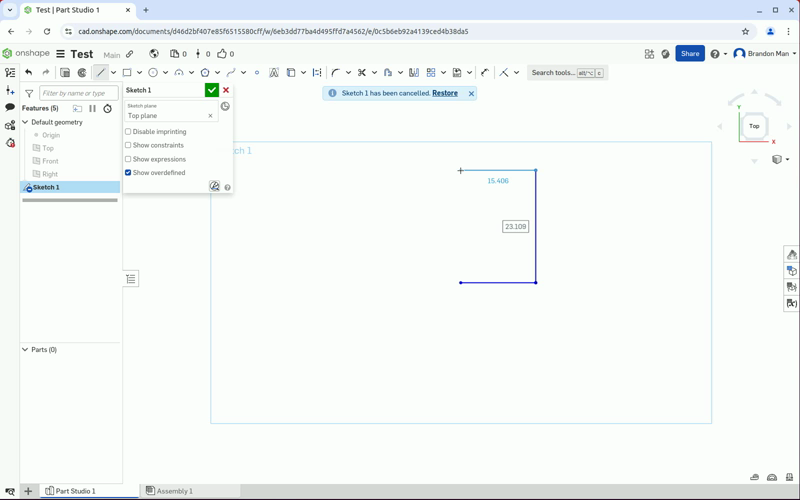
key_up(shift)
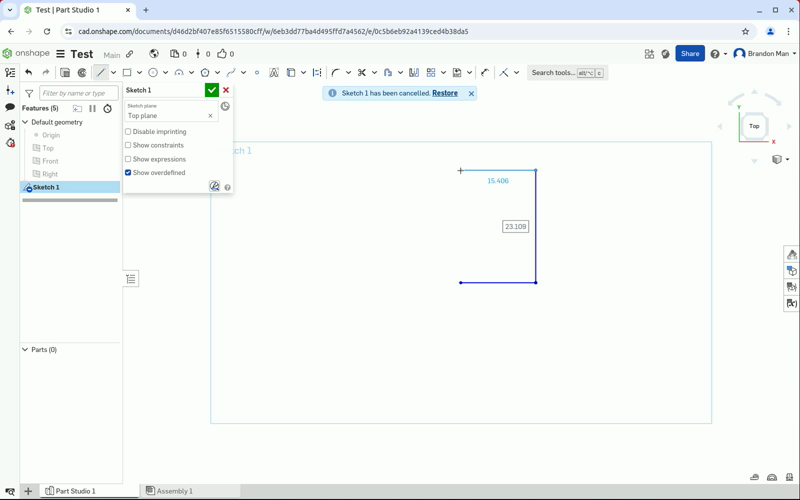
key_down(shift)
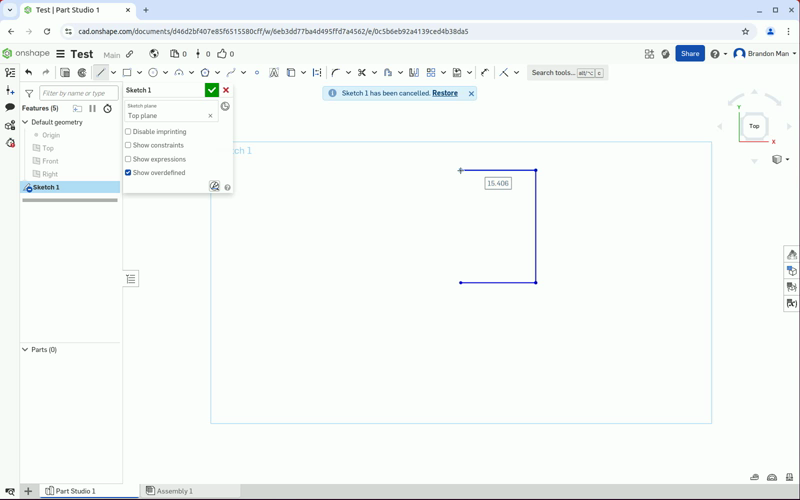
mouse_move(460, 282)
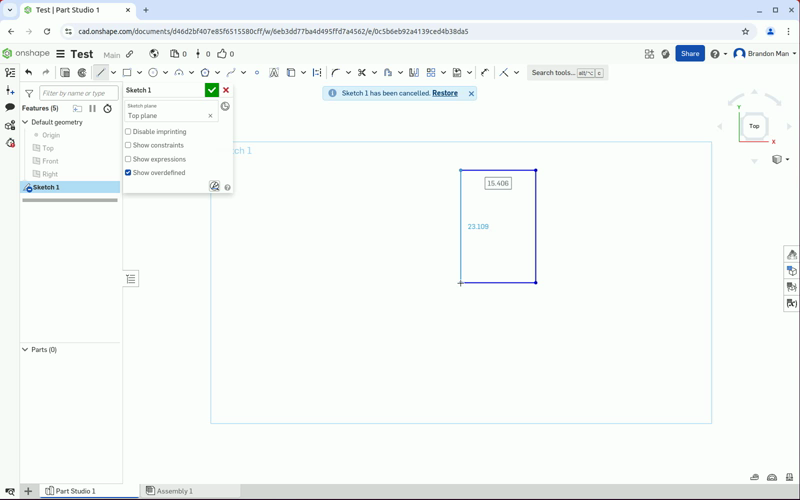
key_up(shift)
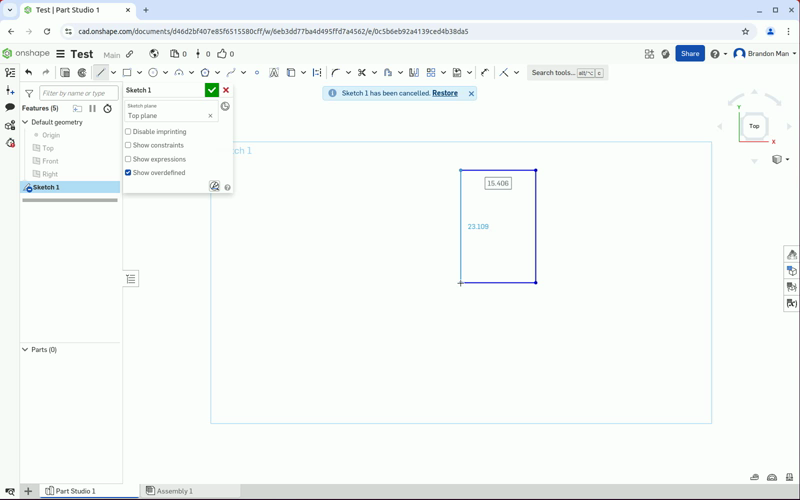
click(460, 282)
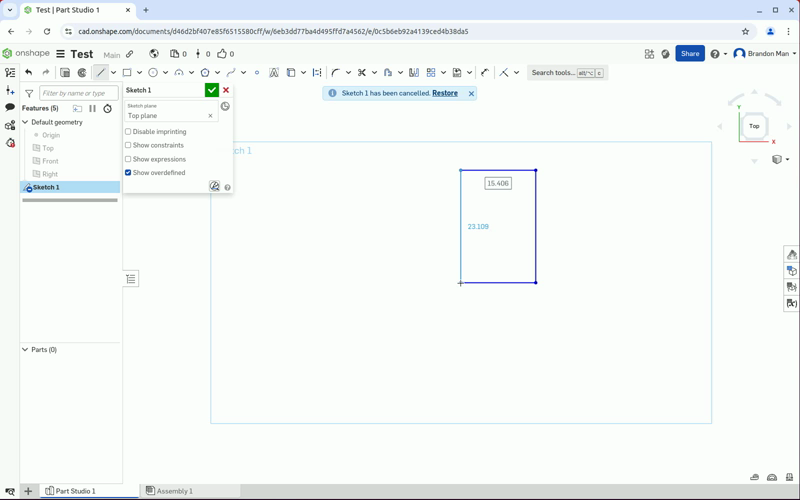
key(esc)
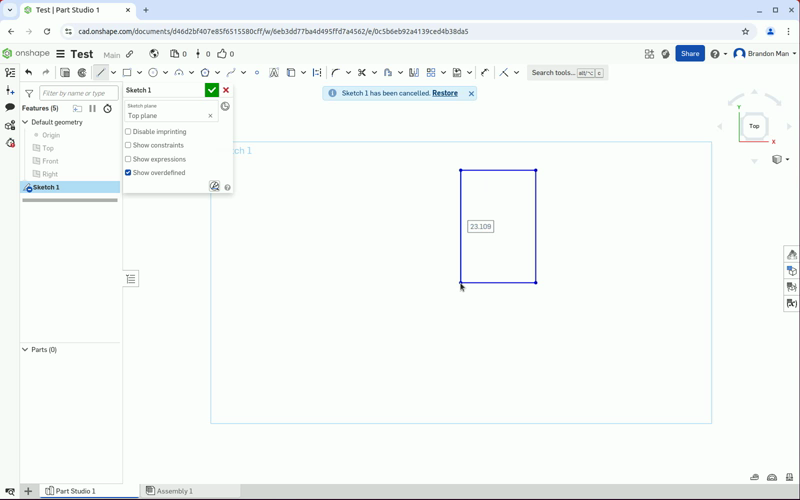
mouse_move(470, 254)
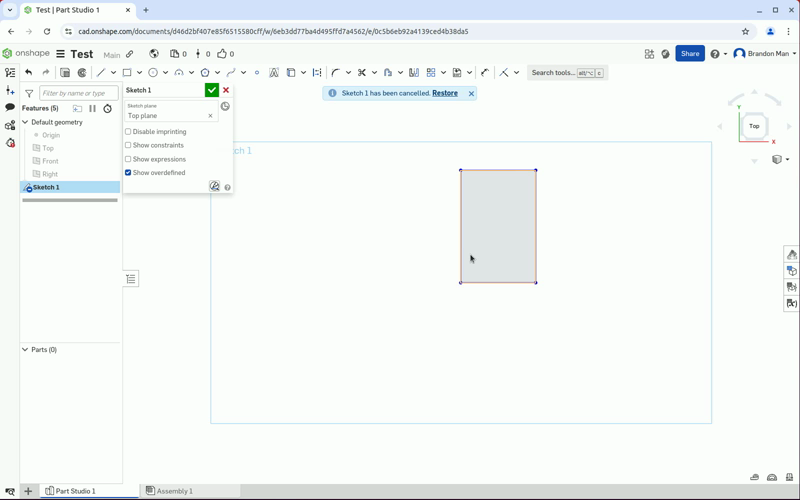
click(470, 254)
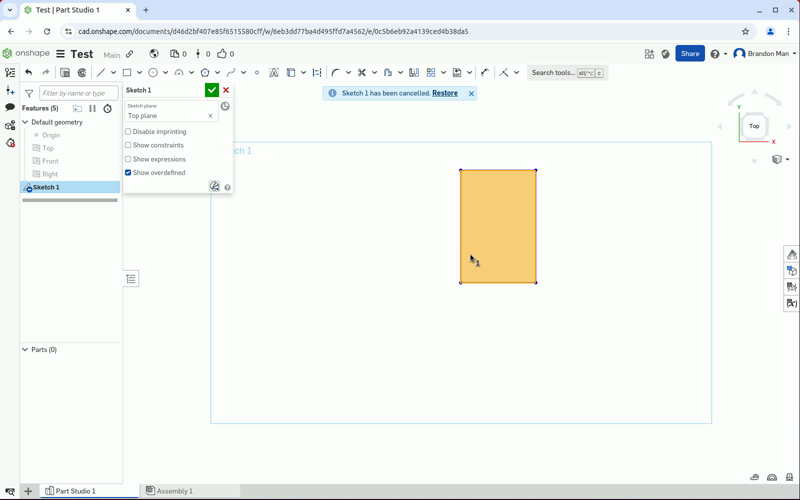
mouse_move(73, 352)
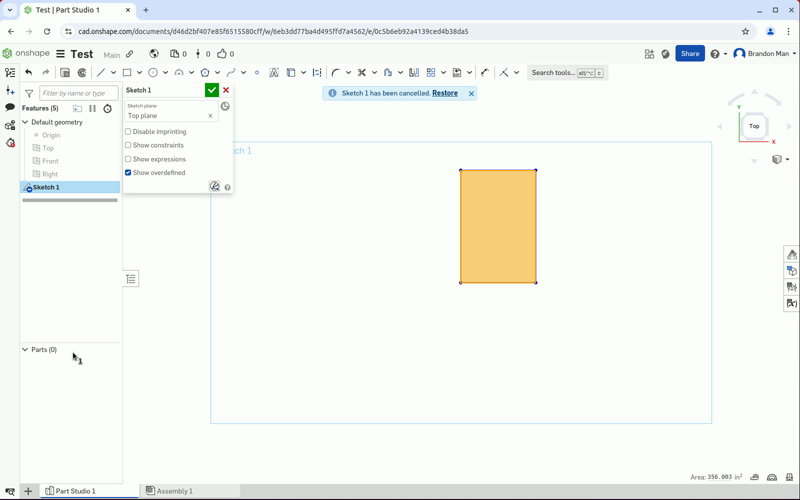
key(shift+y)
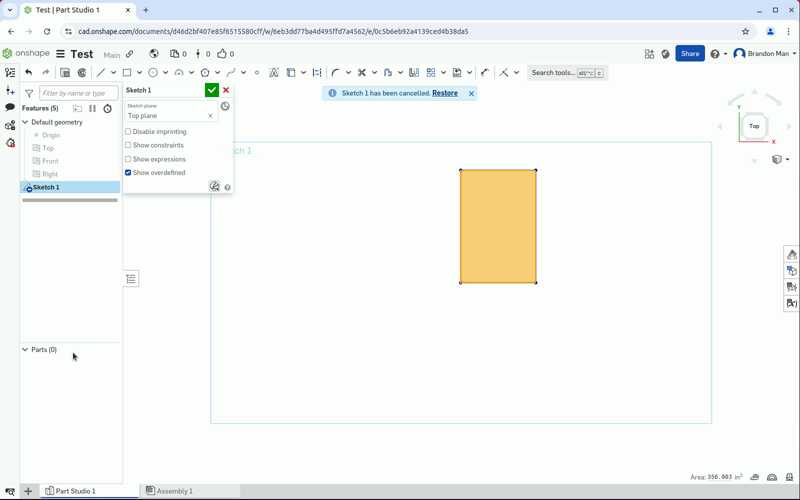
key(shift+e)
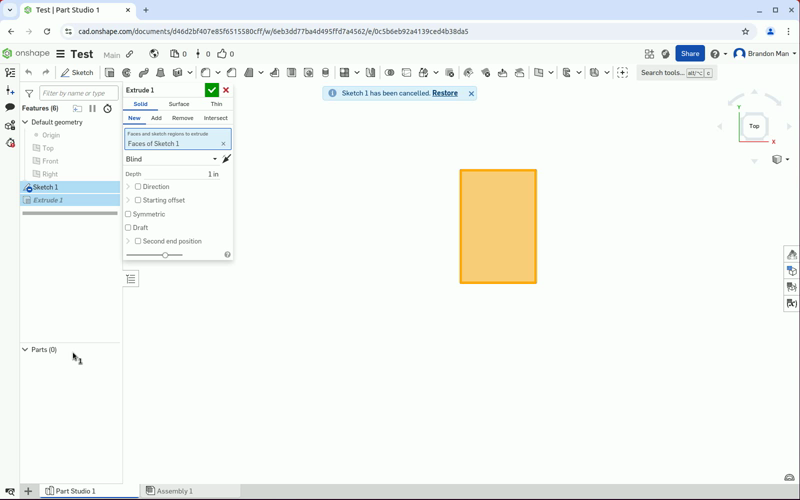
mouse_move(143, 106)
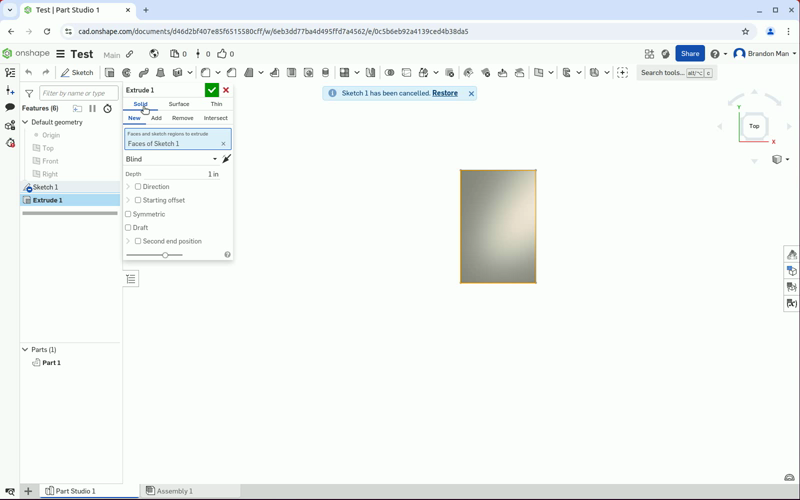
click(143, 106)
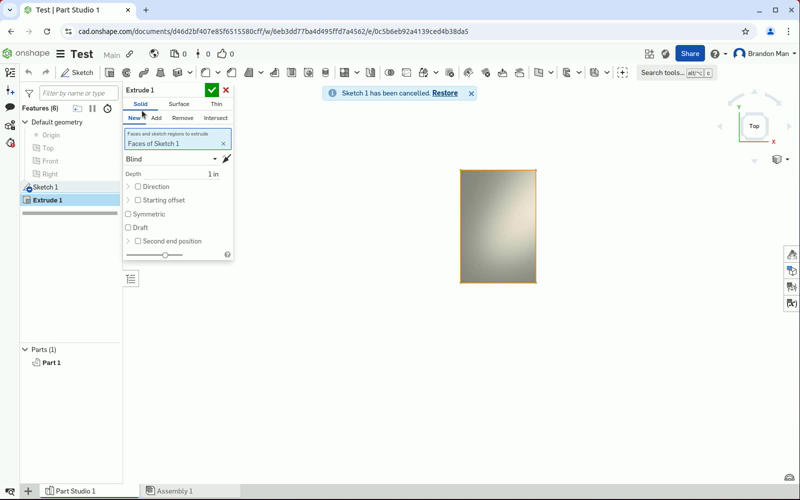
mouse_move(137, 120)
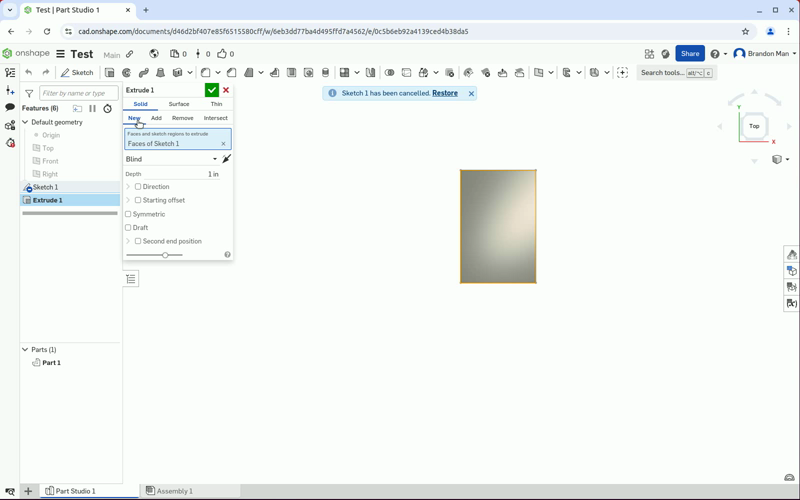
click(137, 120)
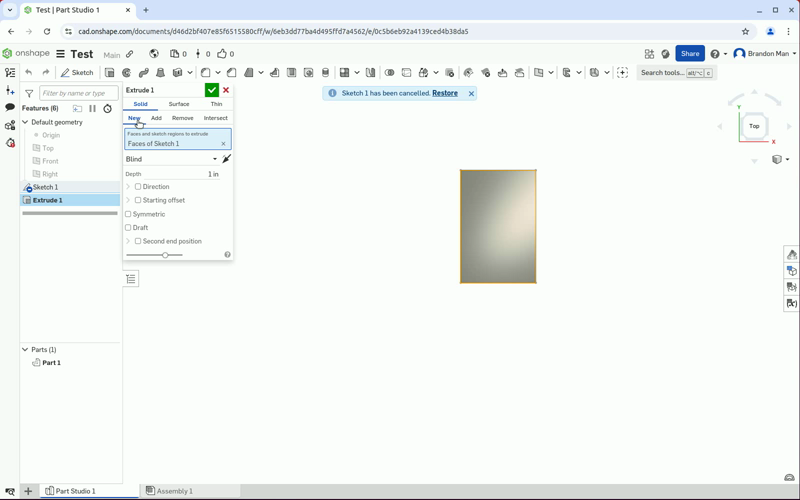
key(tab, 4)
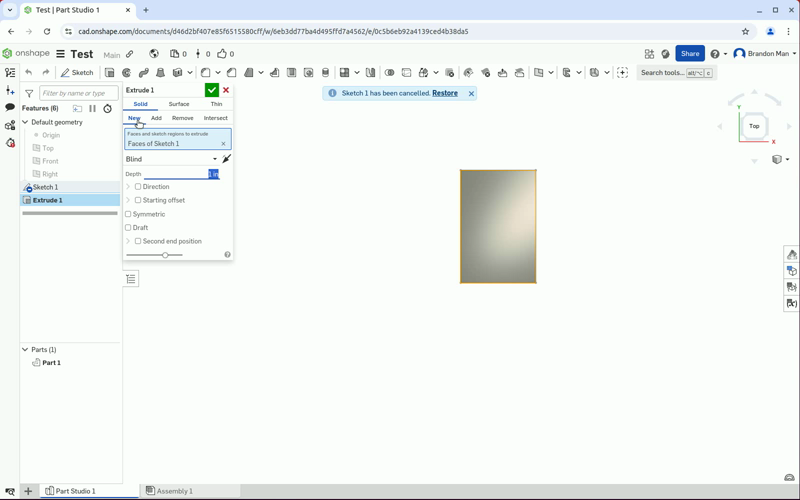
text(9.147)
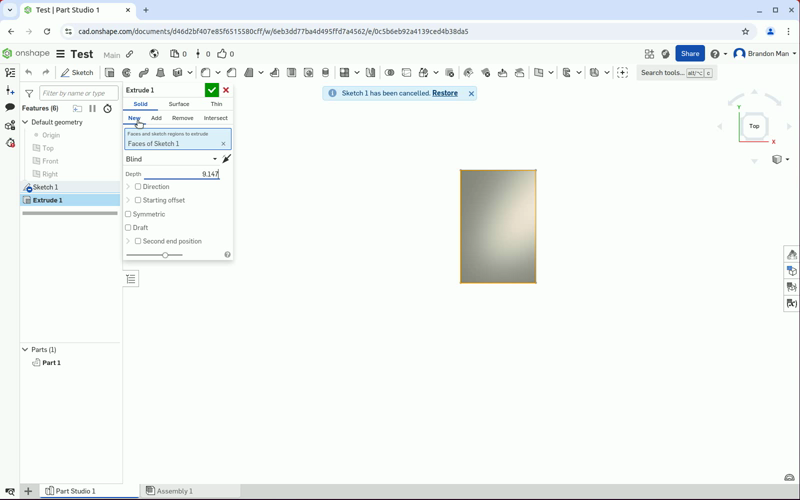
key(enter)
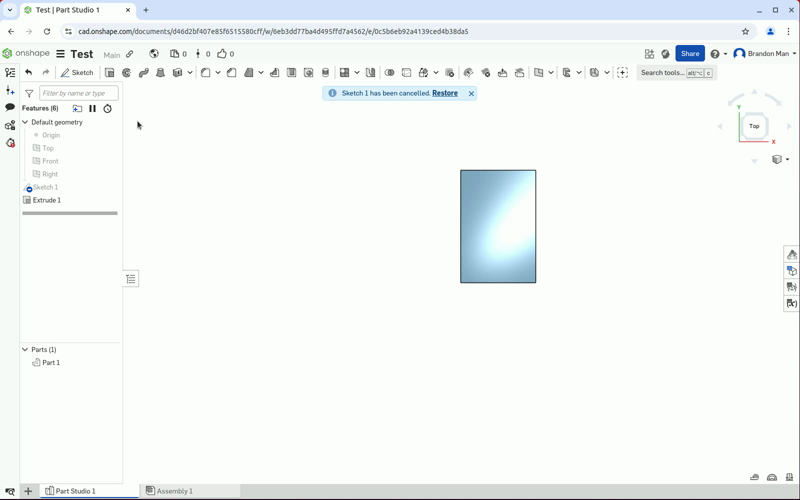
key(shift+h)
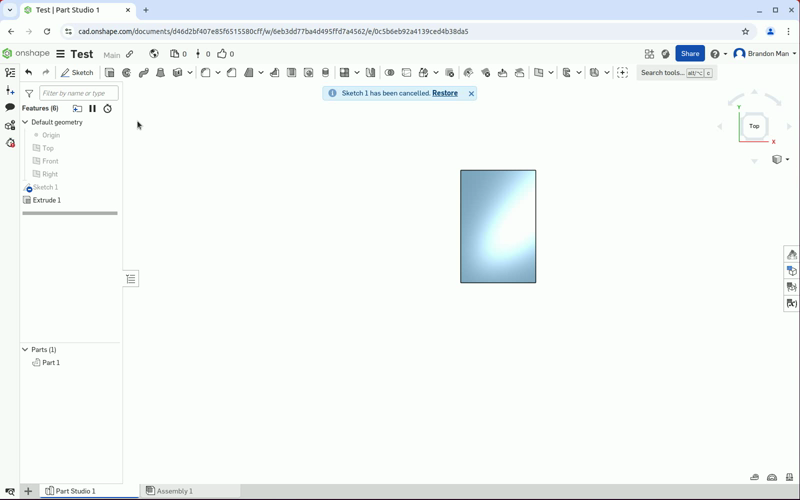
key(shift+h)
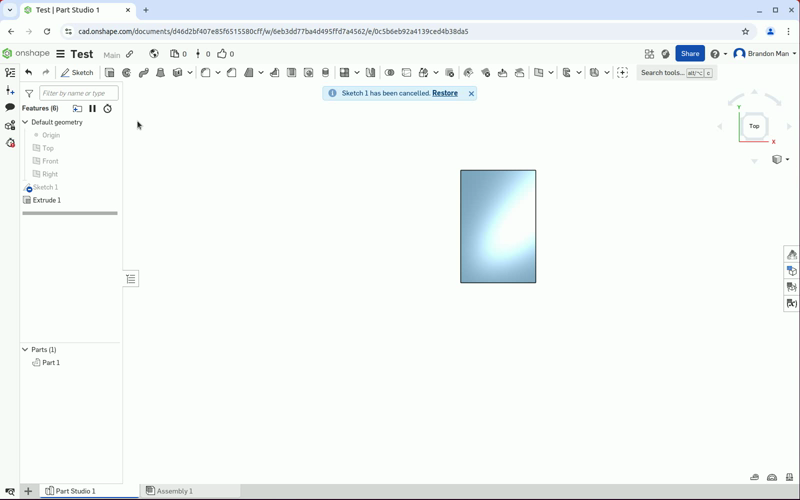
mouse_move(73, 189)
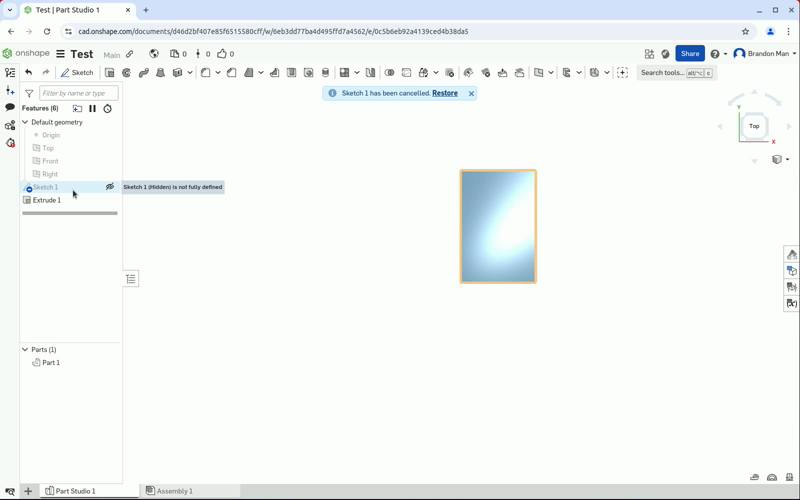
click(73, 189)
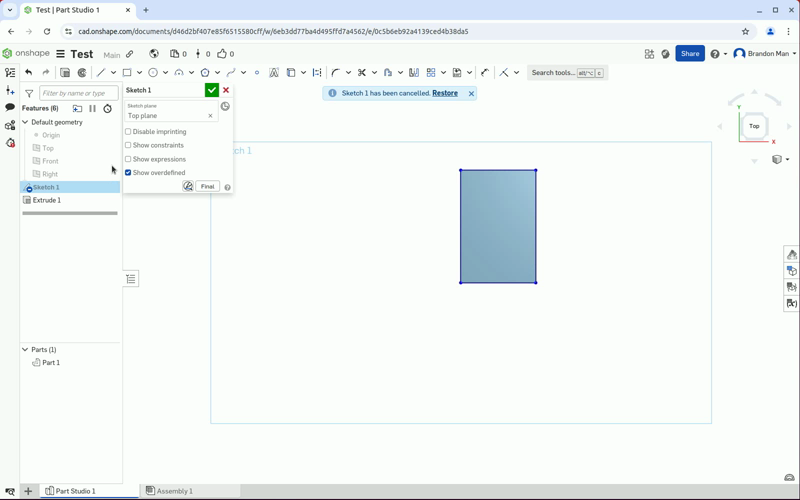
mouse_move(229, 92)
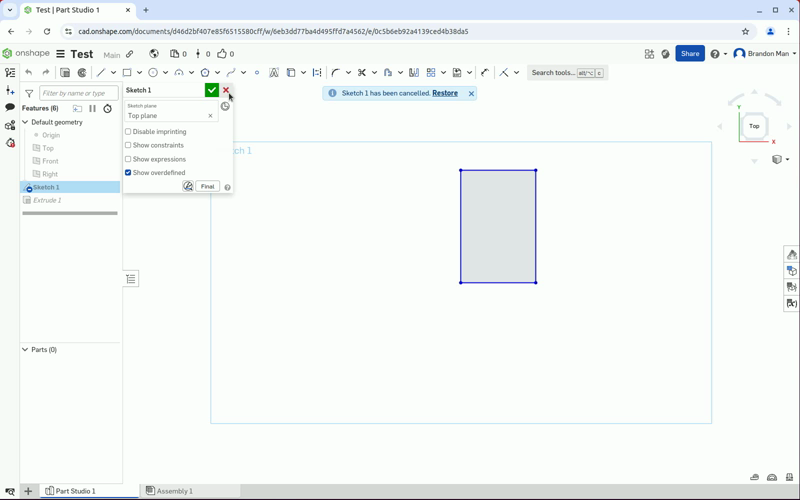
click(229, 92)
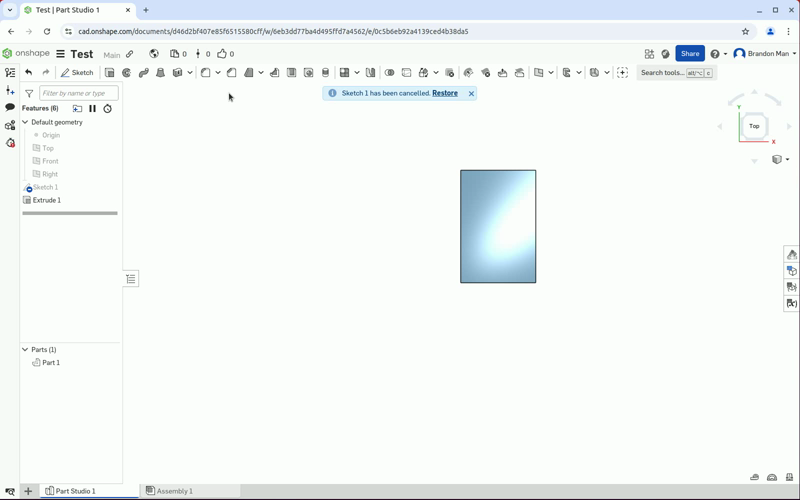
mouse_move(541, 75)
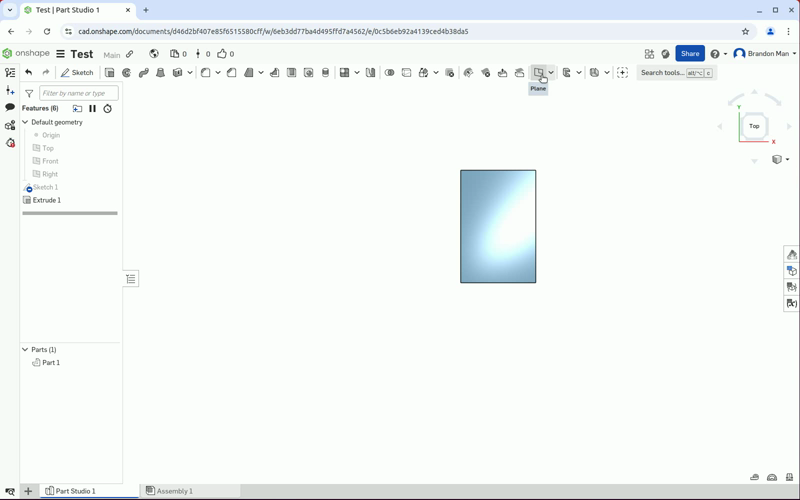
click(541, 75)
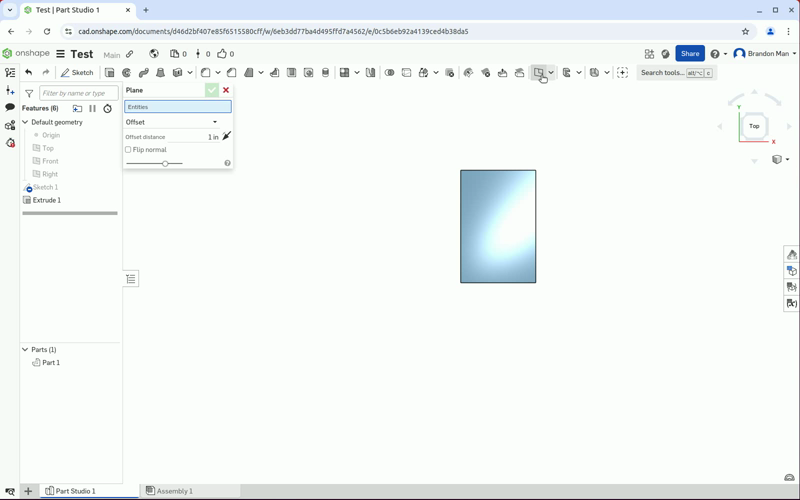
mouse_move(73, 150)
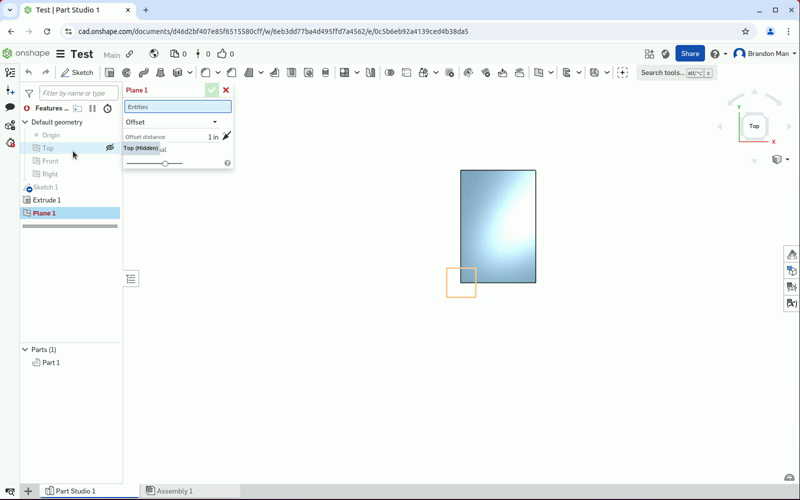
click(73, 150)
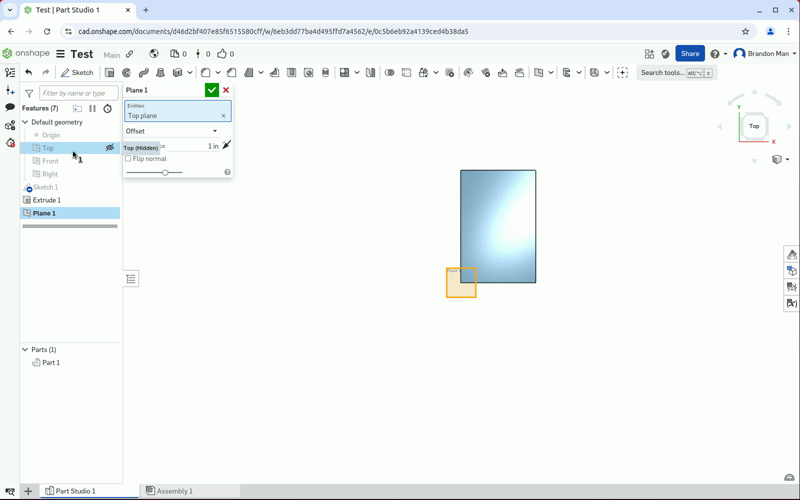
key(tab, 2)
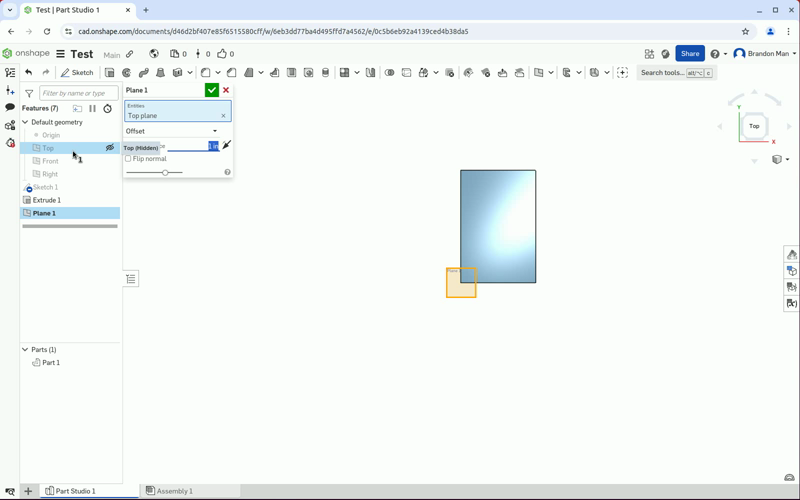
text(9.151)
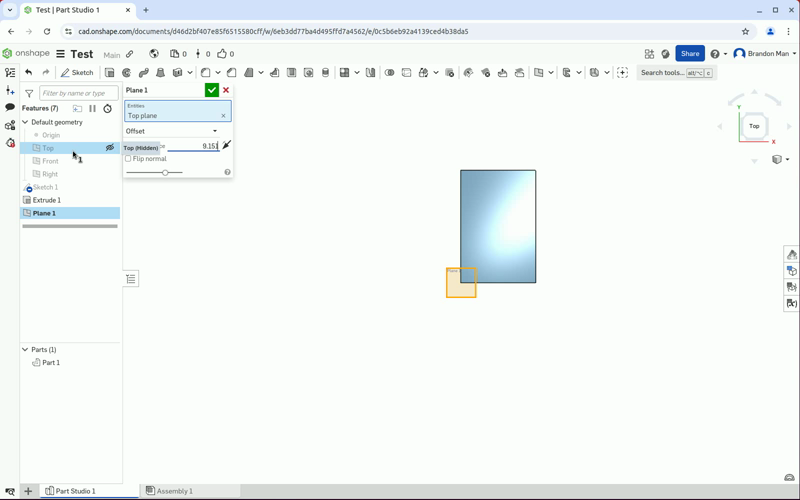
key(enter, 2)
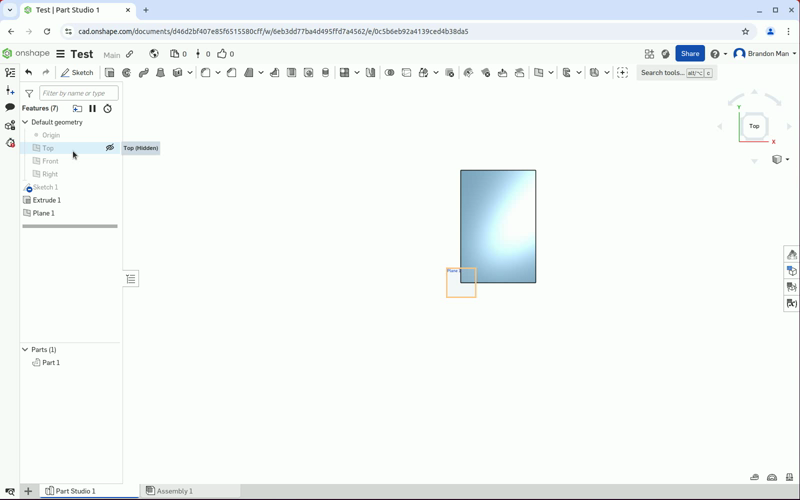
key(shift+s)
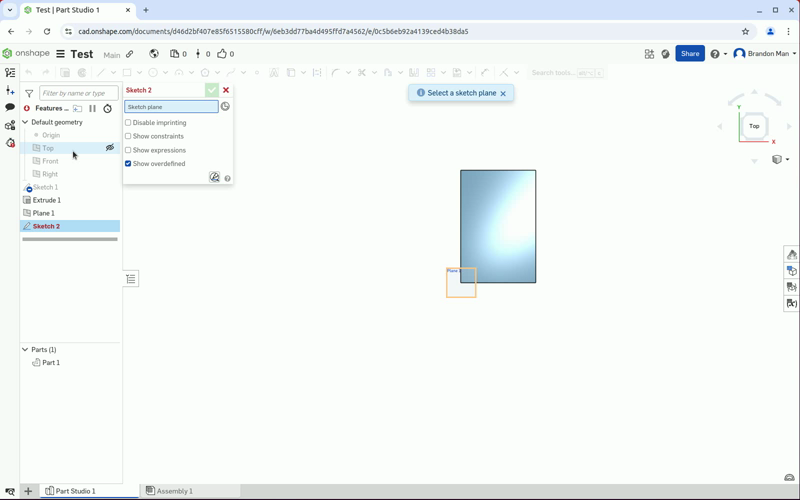
mouse_move(73, 215)
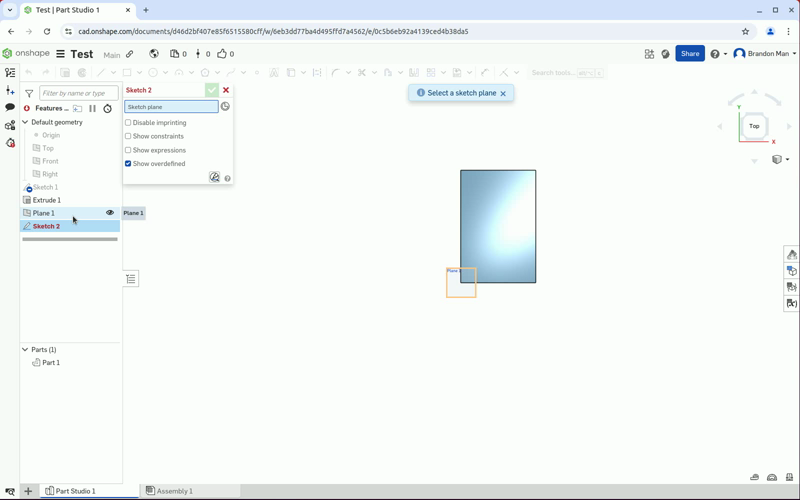
click(73, 215)
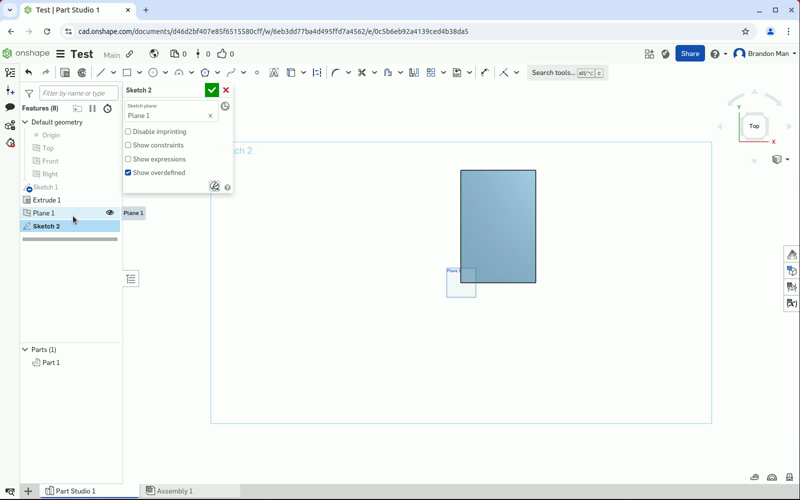
mouse_move(73, 352)
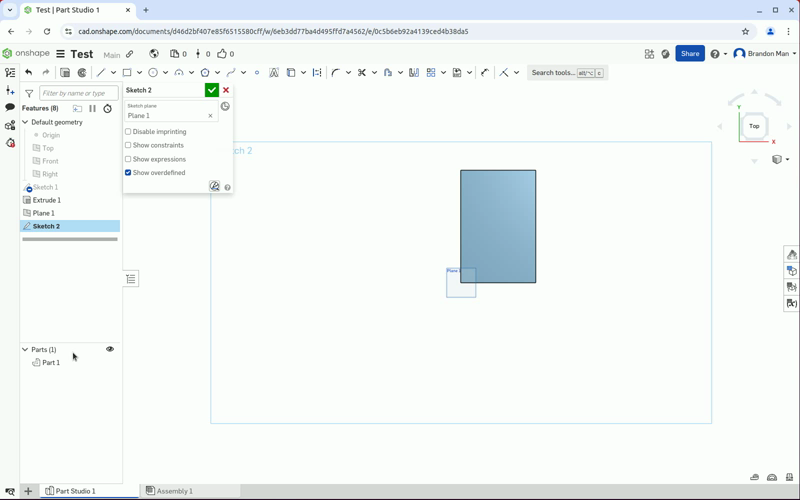
key(y)
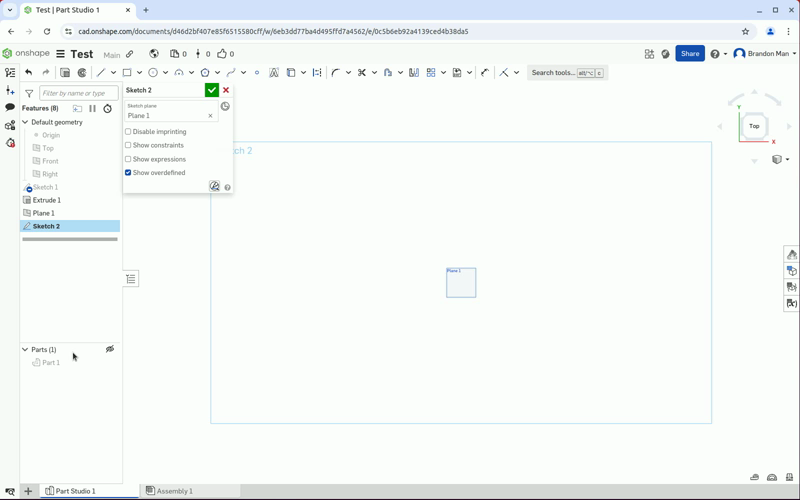
key(l)
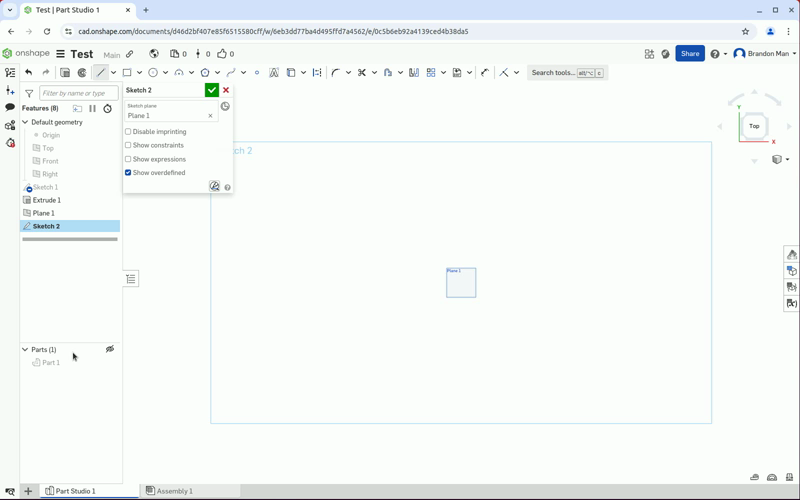
key_down(shift)
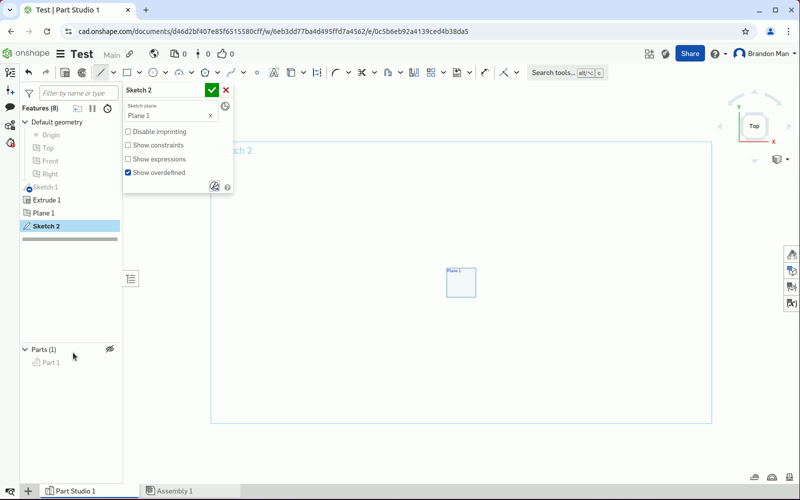
mouse_move(460, 282)
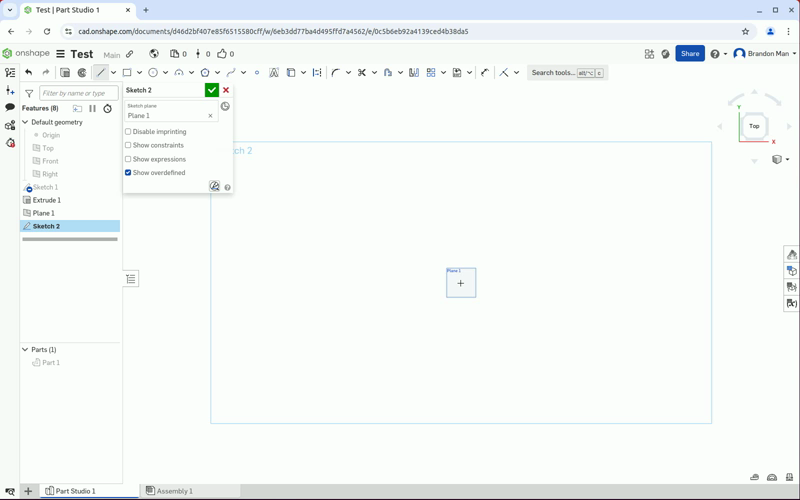
click(460, 282)
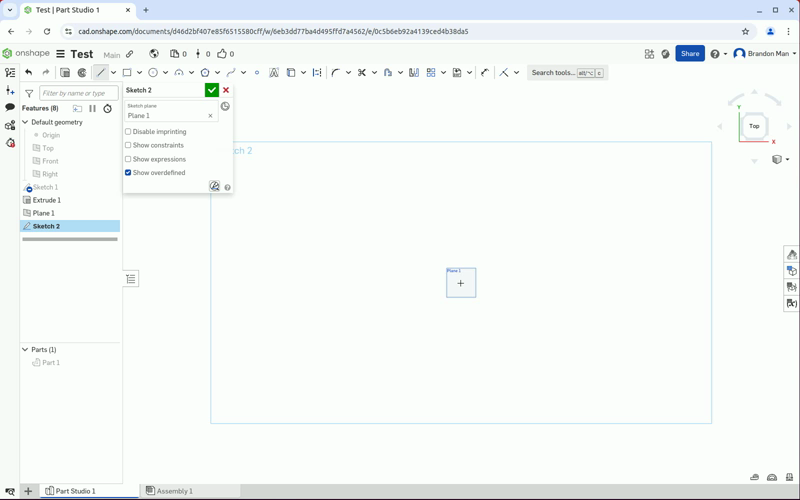
key_up(shift)
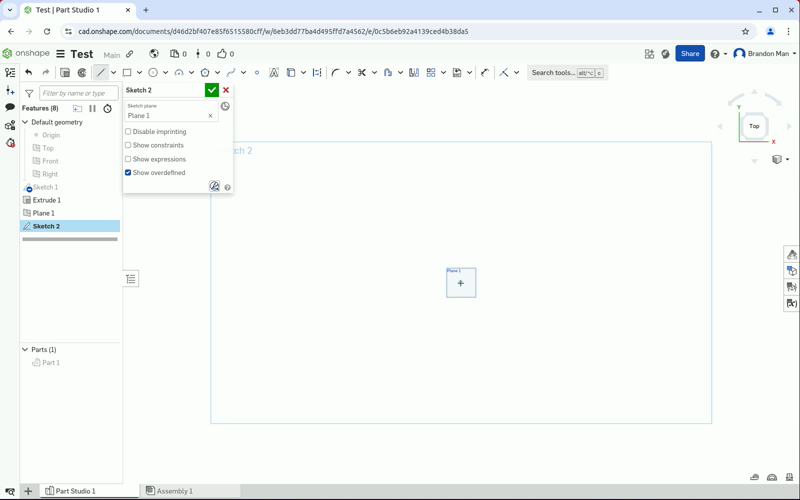
key_down(shift)
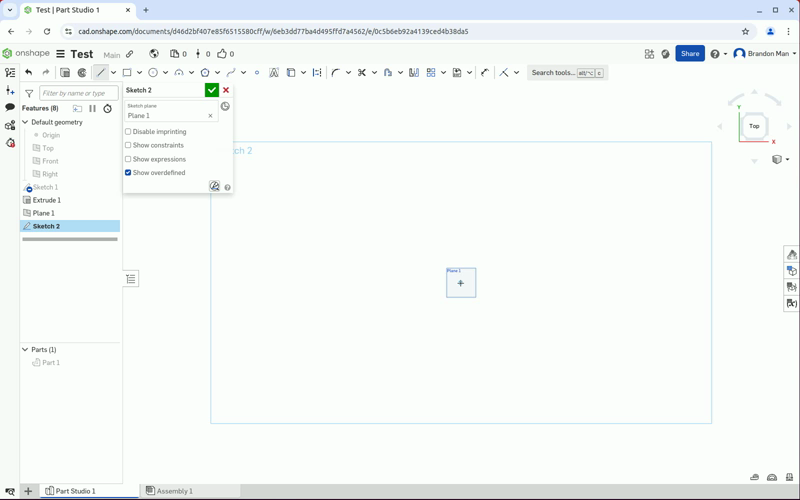
mouse_move(490, 282)
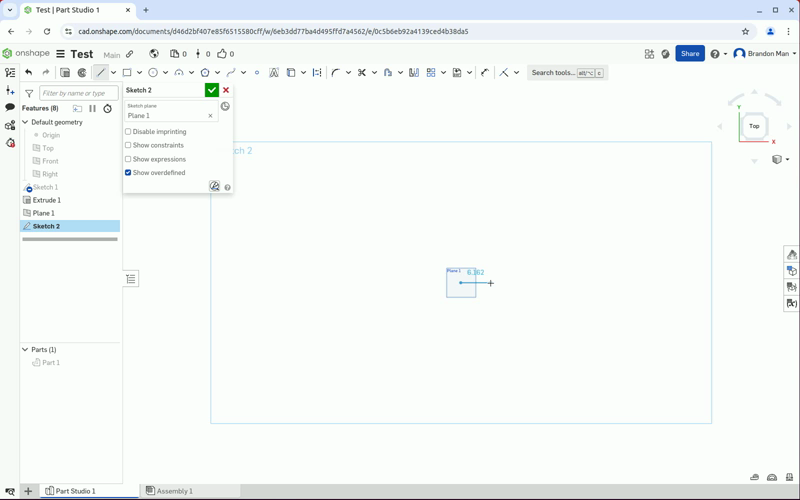
mouse_move(483, 282)
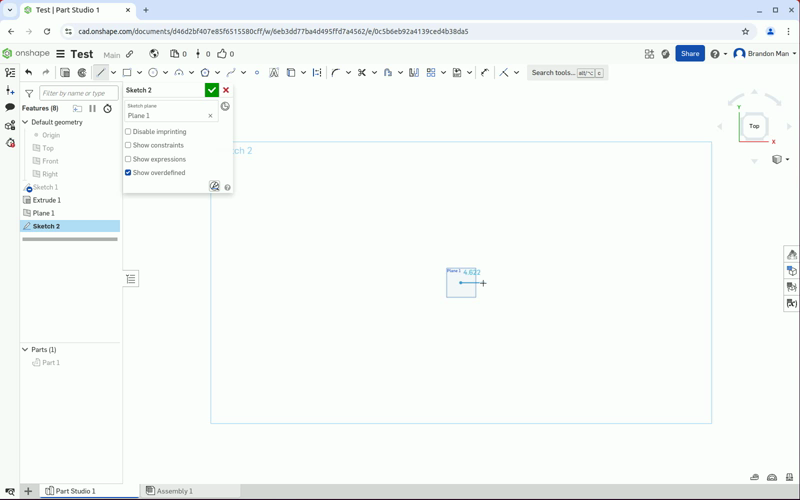
click(483, 282)
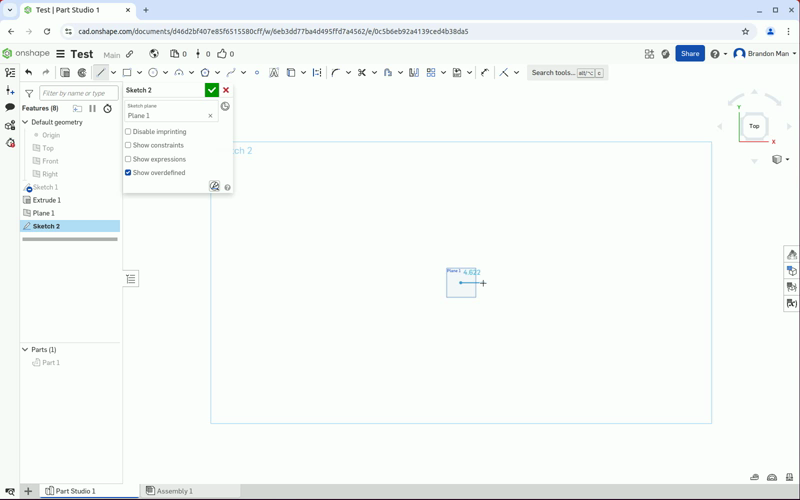
key_up(shift)
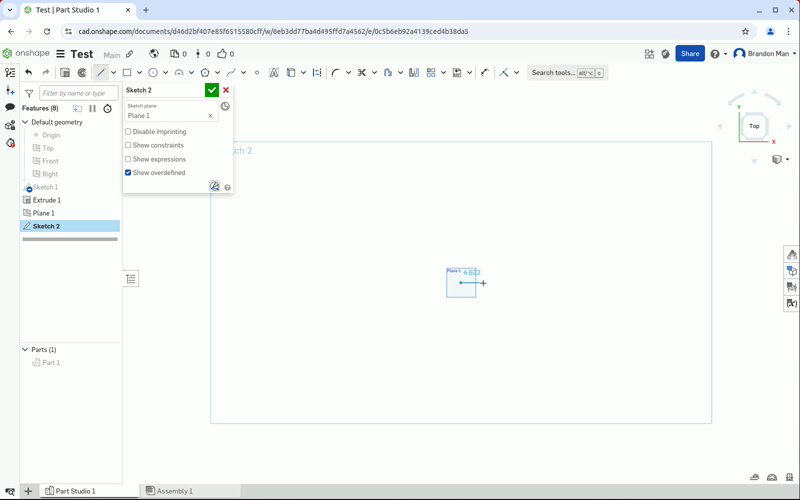
key_down(shift)
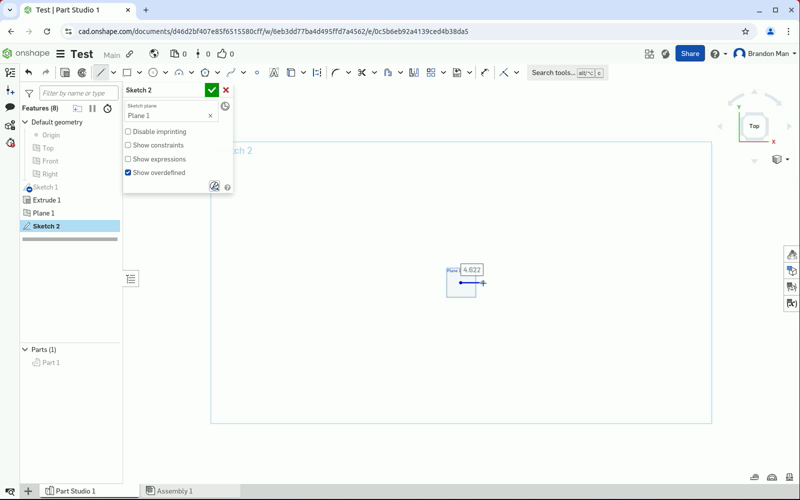
mouse_move(483, 170)
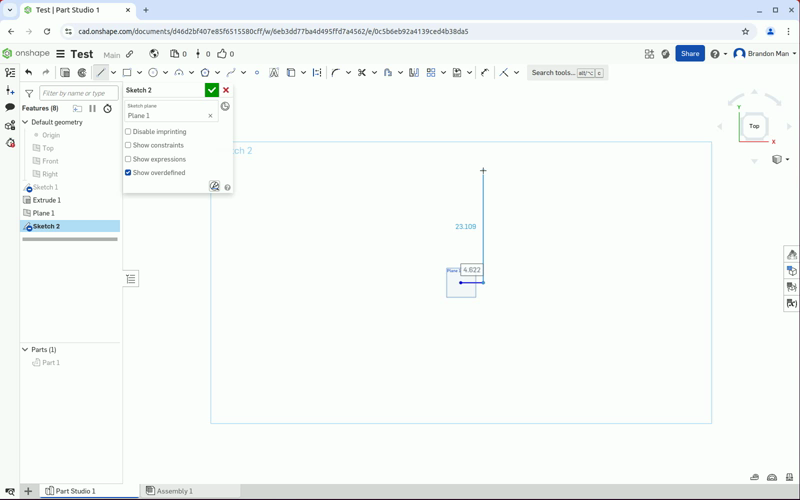
click(483, 170)
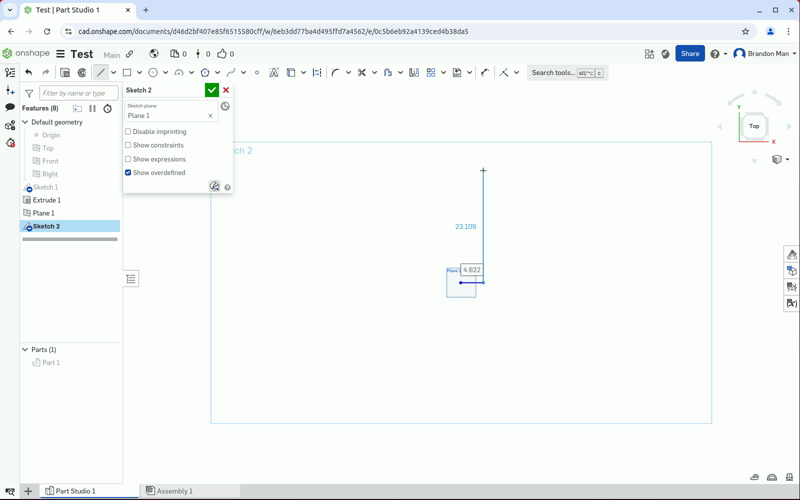
key_up(shift)
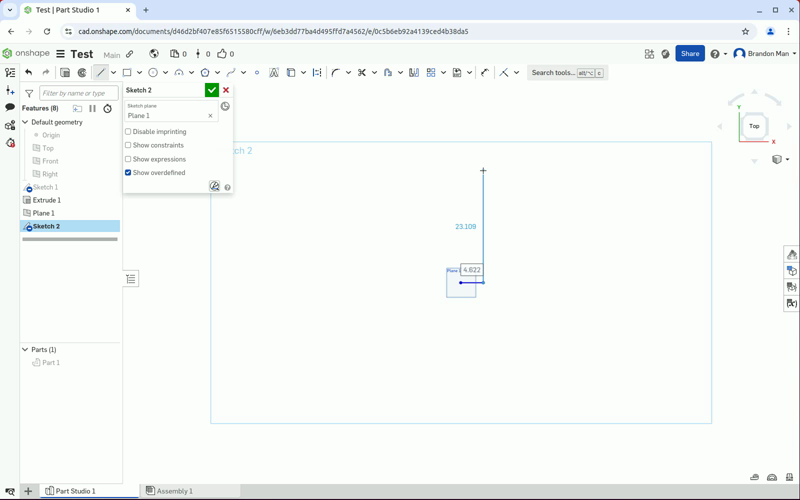
key_down(shift)
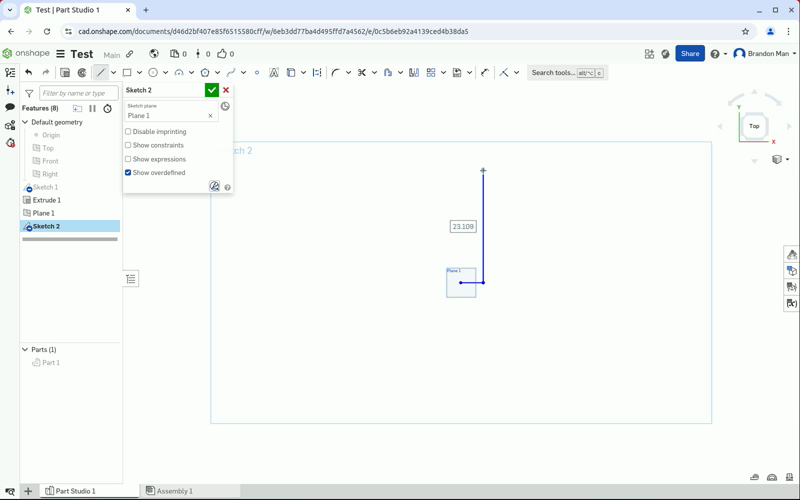
mouse_move(513, 170)
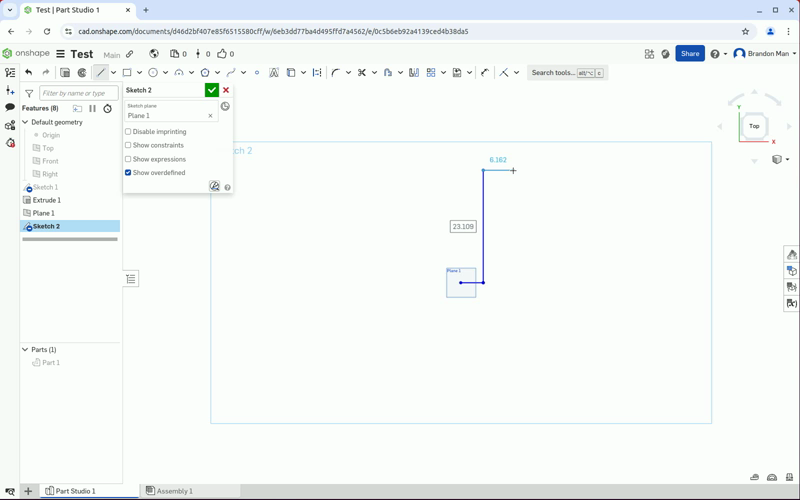
mouse_move(460, 170)
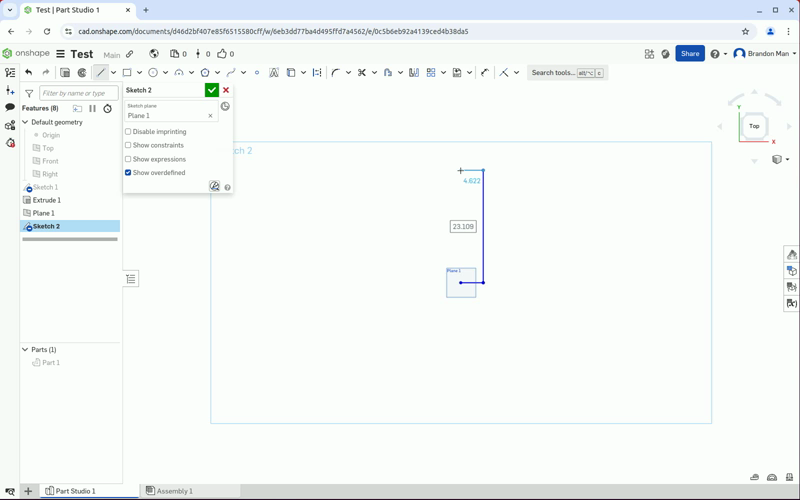
click(460, 170)
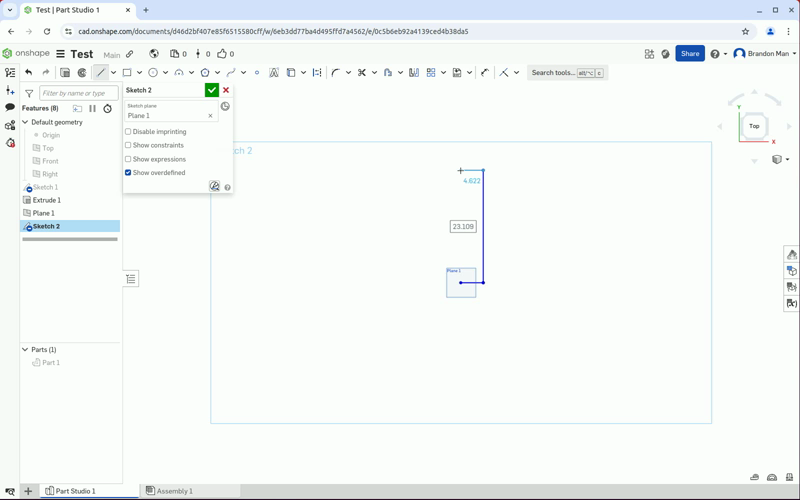
key_up(shift)
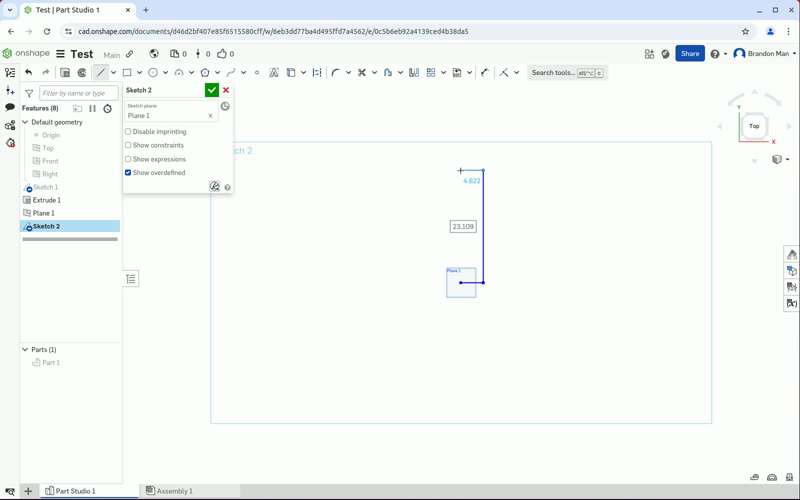
key_down(shift)
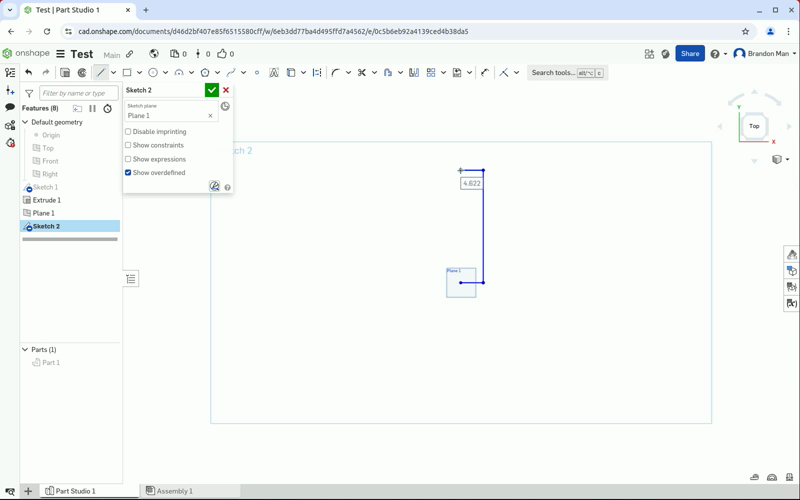
mouse_move(460, 282)
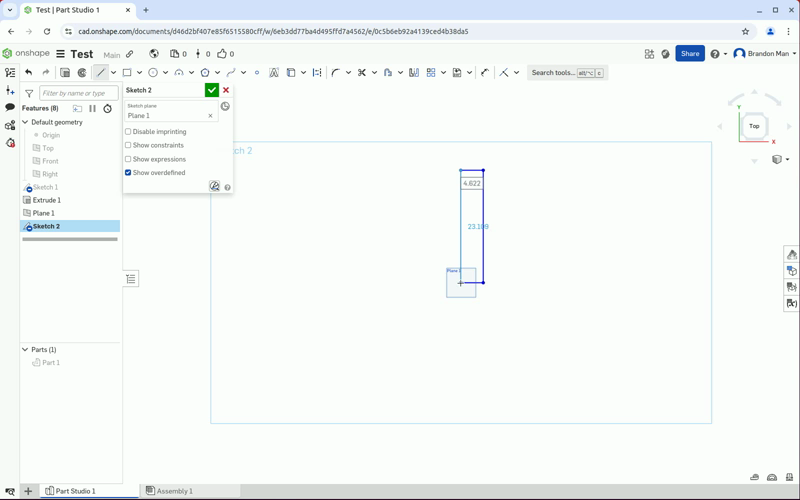
key_up(shift)
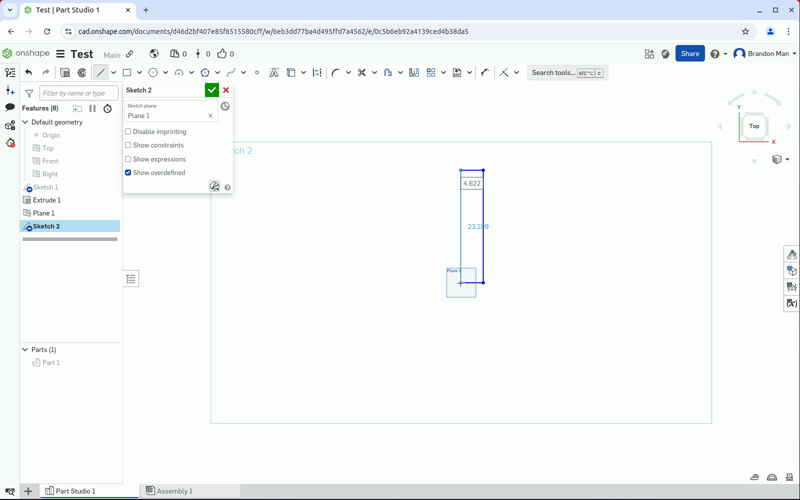
click(460, 282)
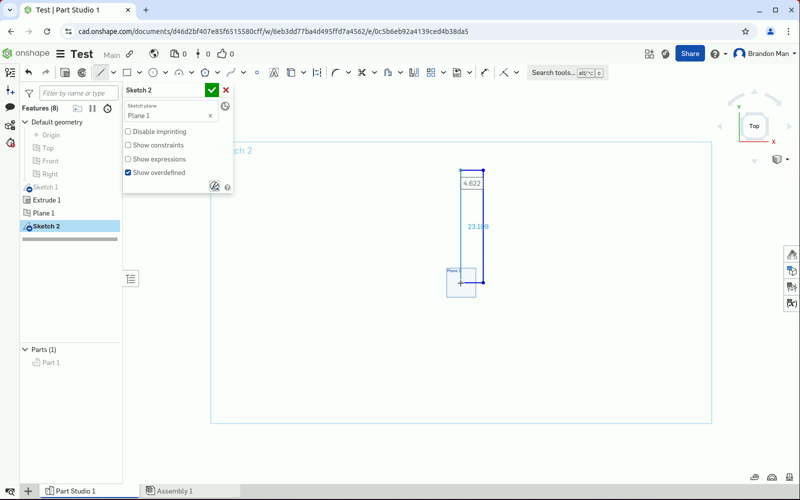
key(esc)
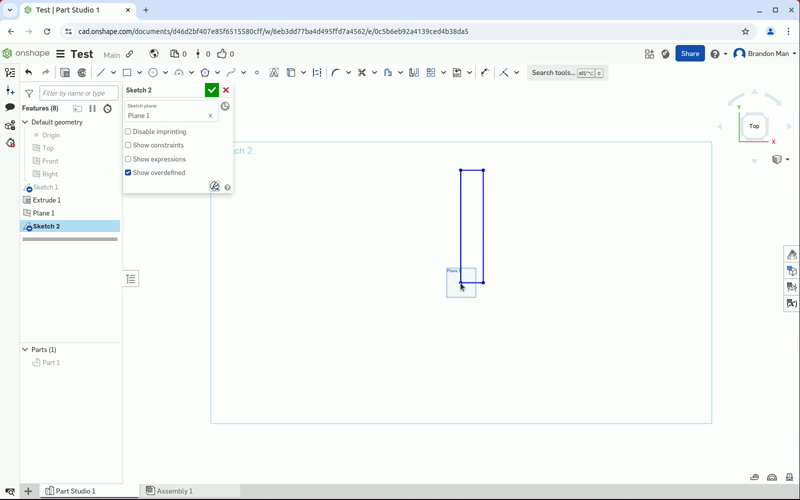
mouse_move(471, 228)
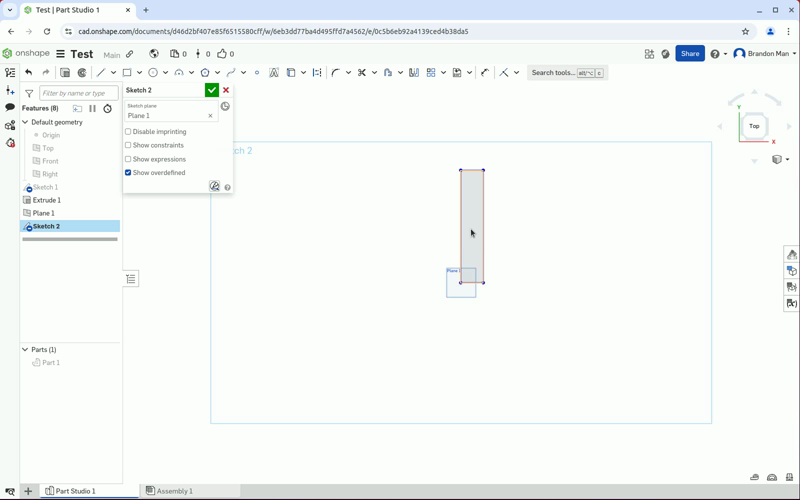
click(471, 228)
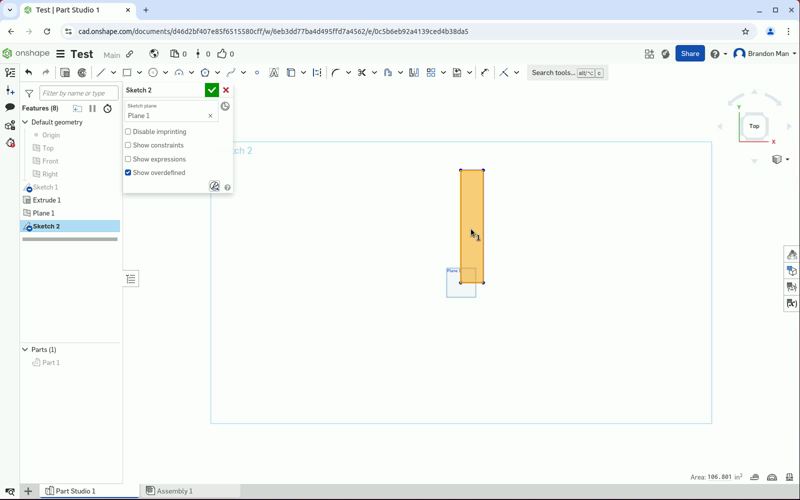
mouse_move(73, 352)
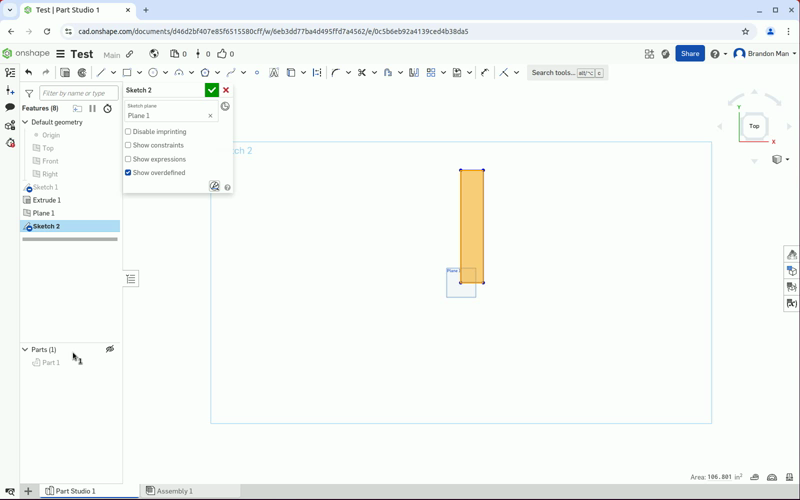
key(shift+y)
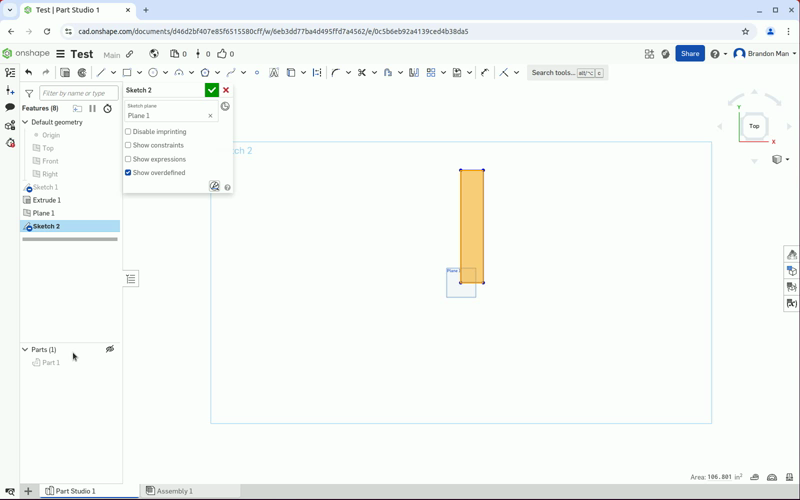
key(shift+e)
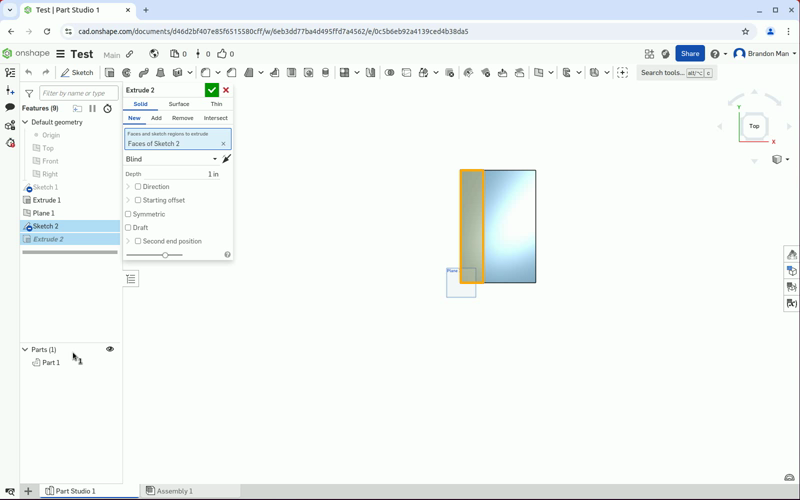
mouse_move(143, 106)
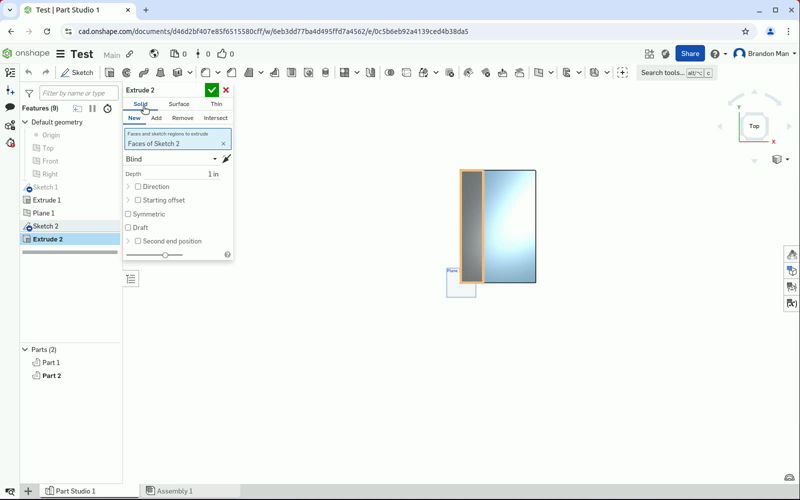
click(143, 106)
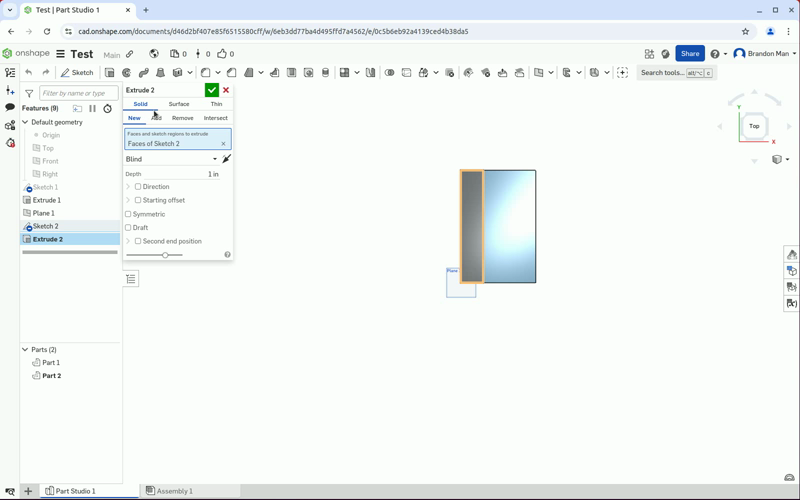
mouse_move(186, 120)
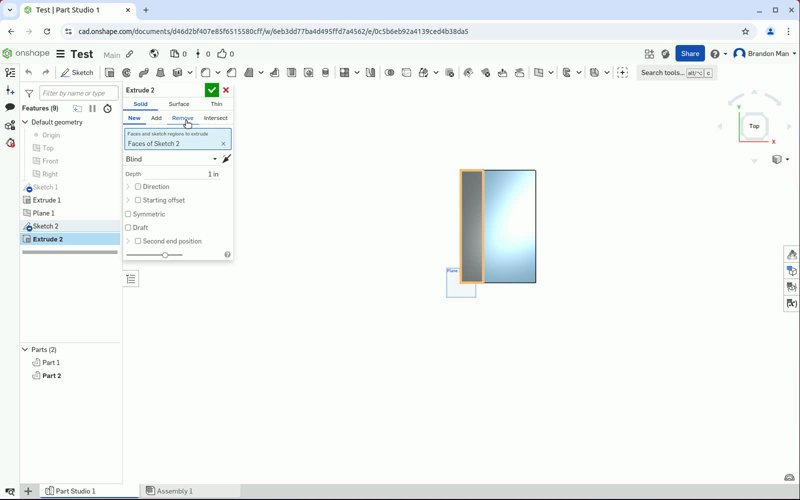
click(186, 120)
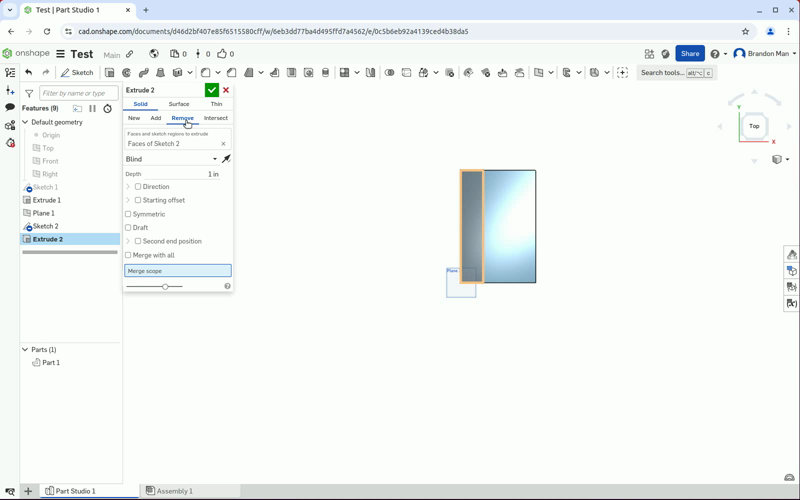
key(tab, 4)
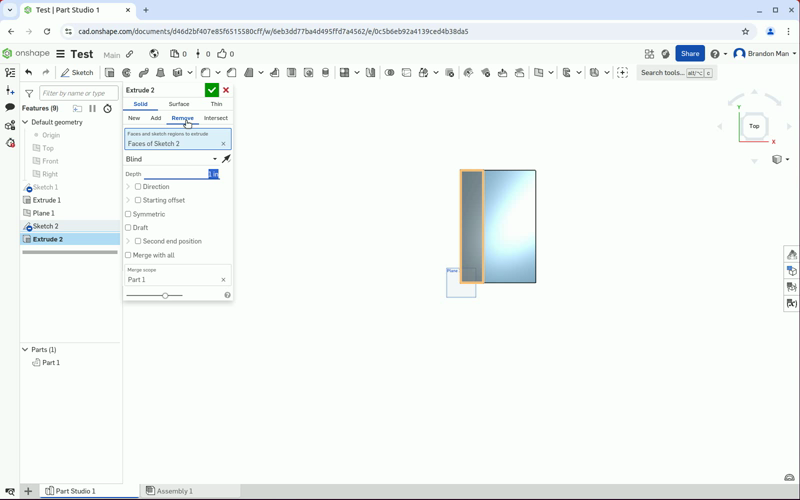
text(4.574)
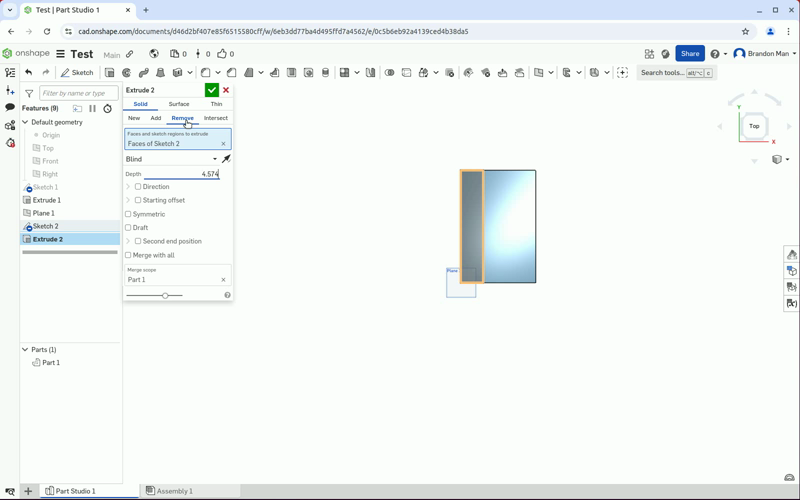
key(tab, 6)
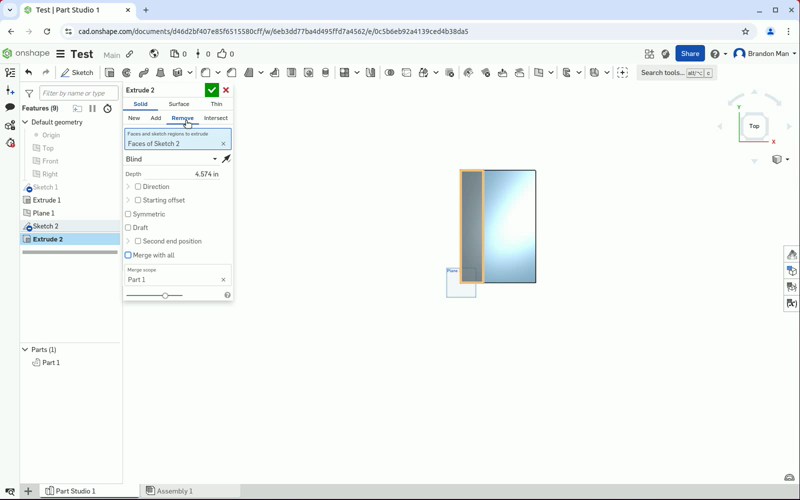
key(space)
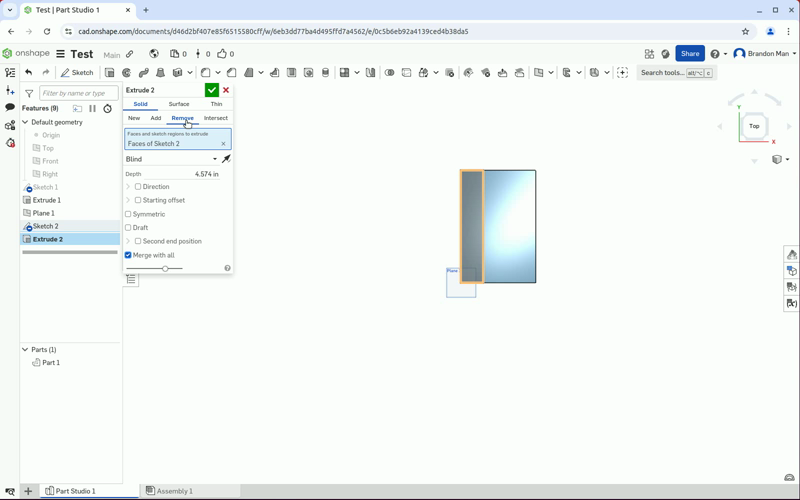
key(enter)
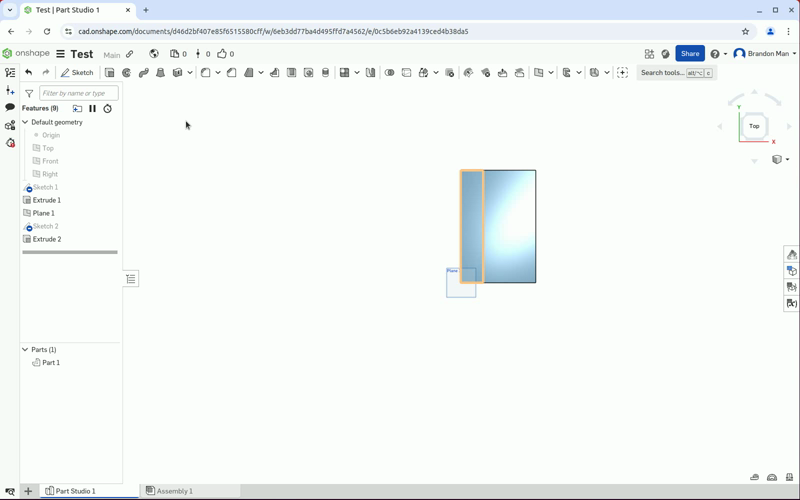
key(shift+h)
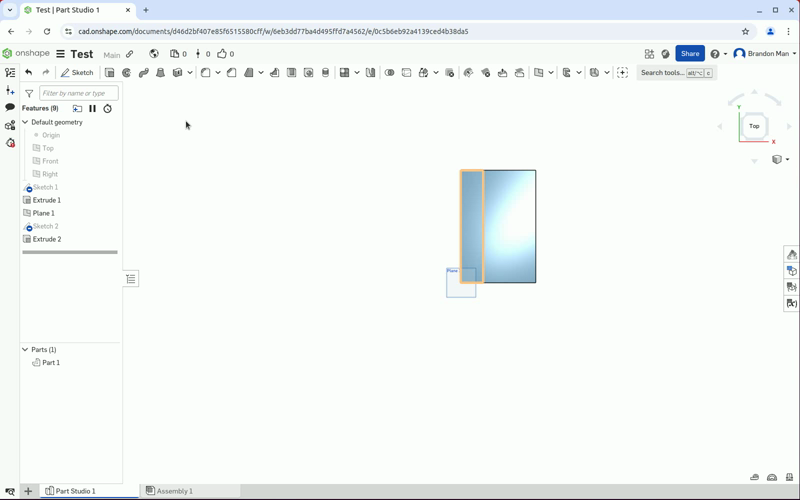
key(shift+h)
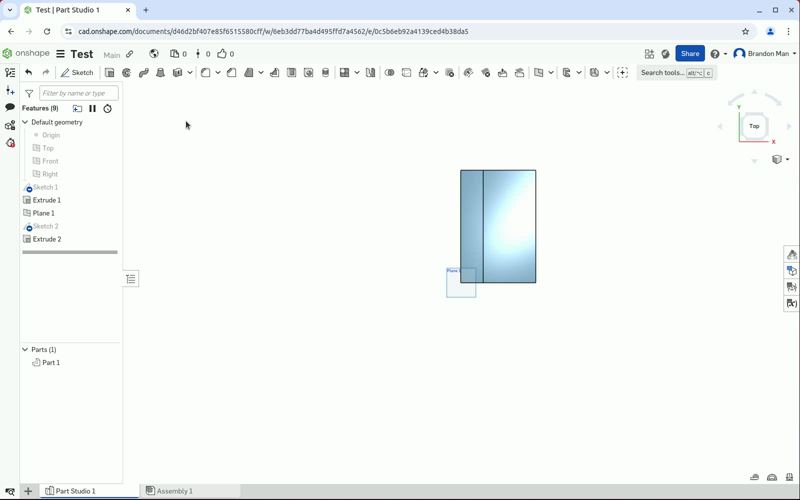
mouse_move(73, 189)
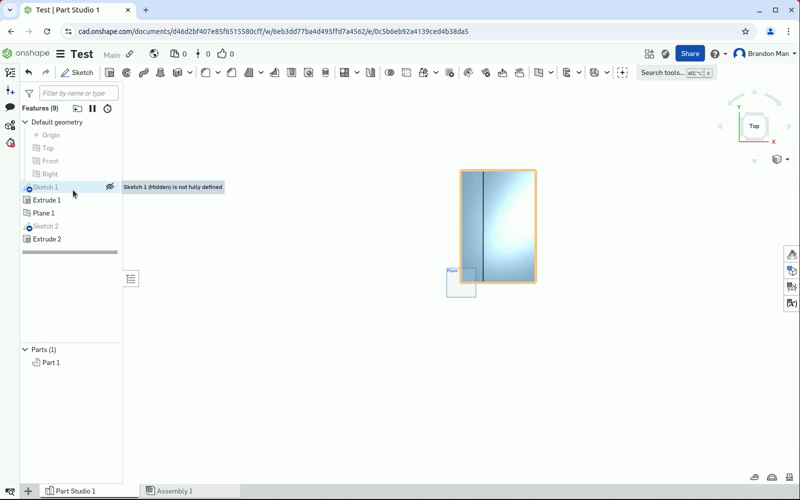
click(73, 189)
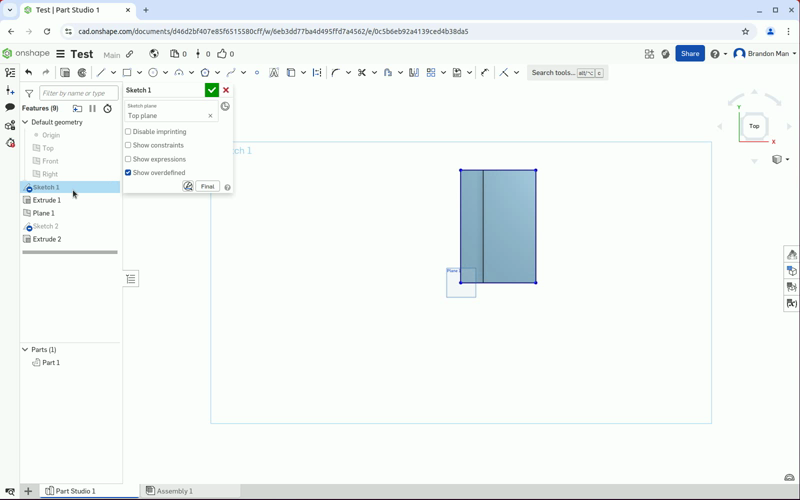
mouse_move(229, 92)
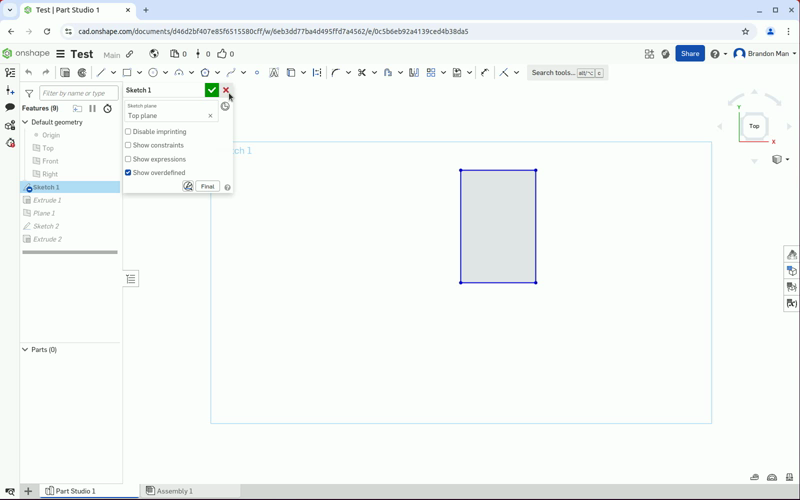
click(229, 92)
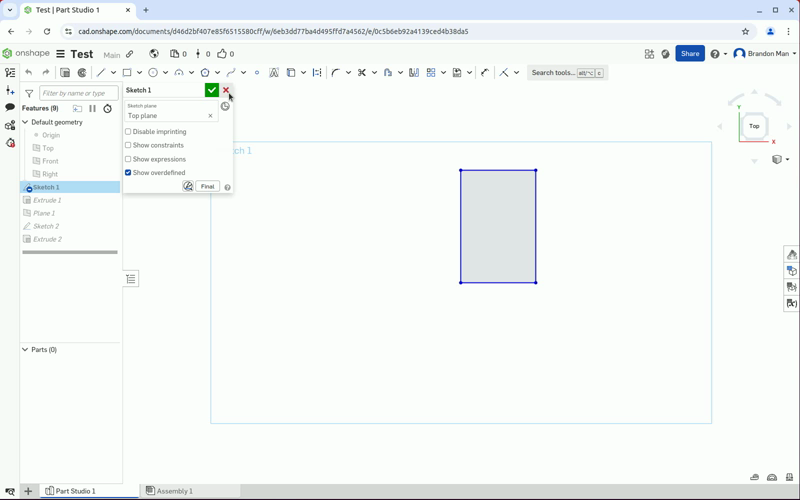
key(shift+s)
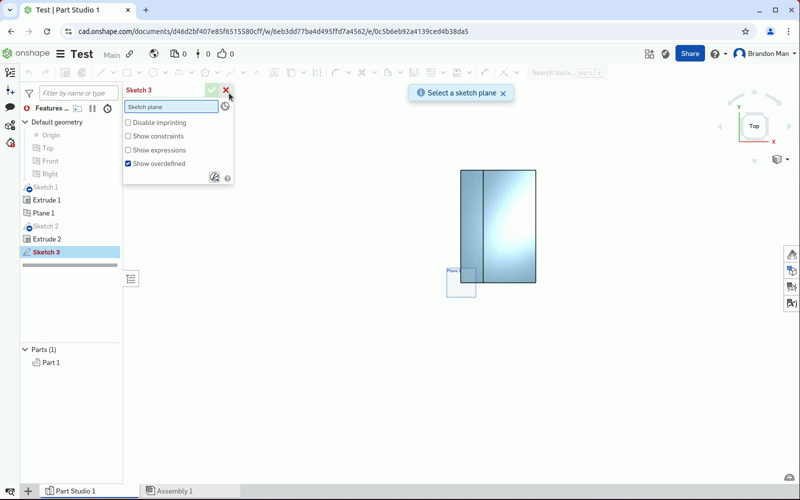
mouse_move(73, 215)
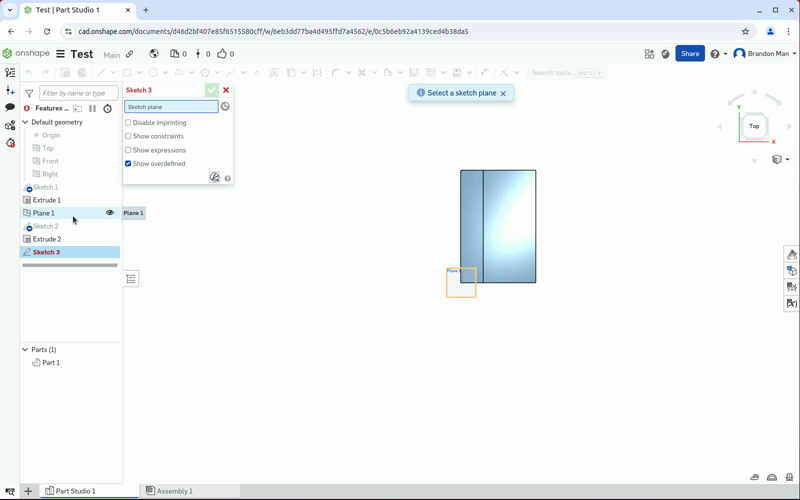
click(73, 215)
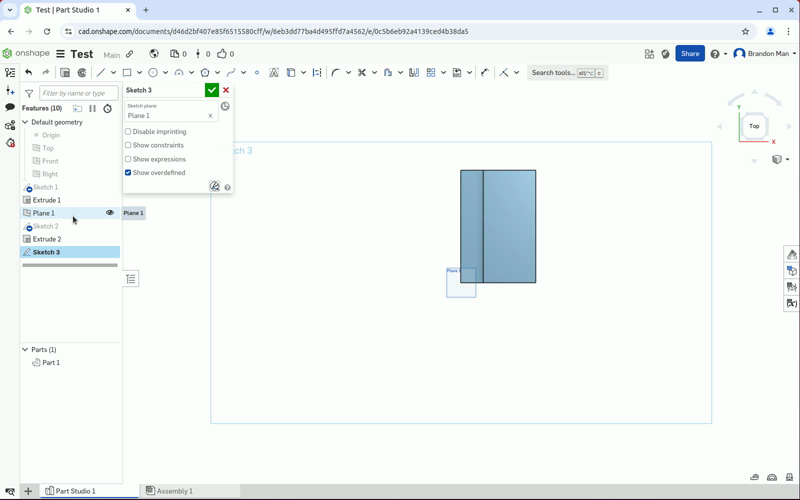
mouse_move(73, 352)
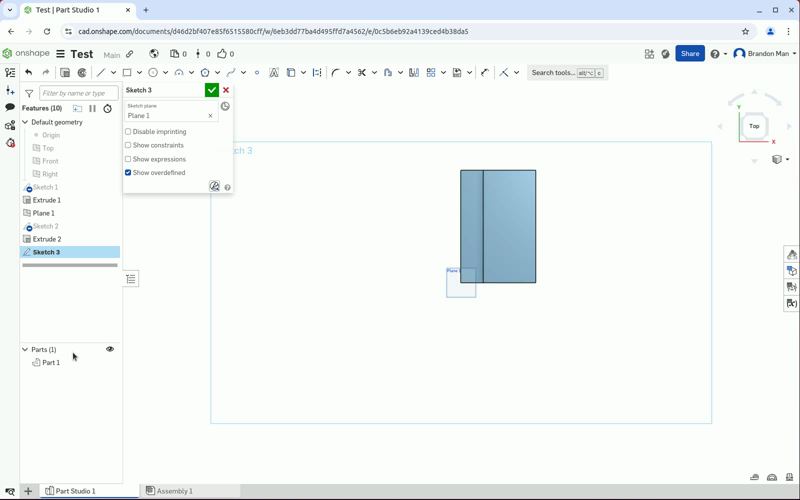
key(y)
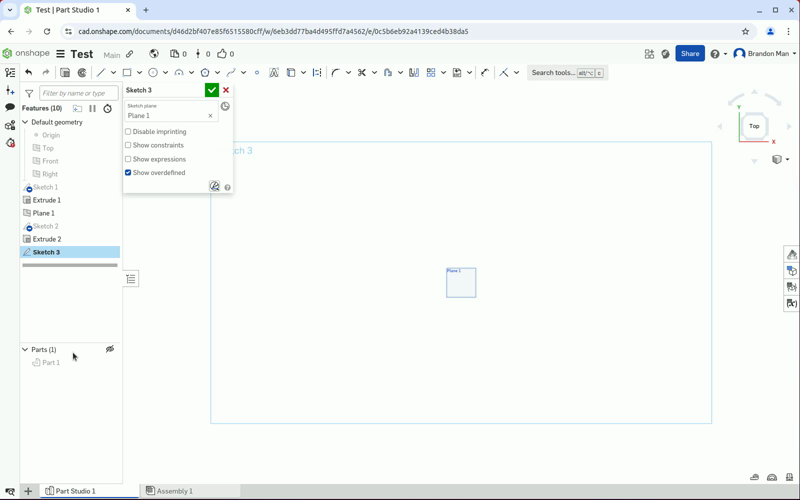
key(c)
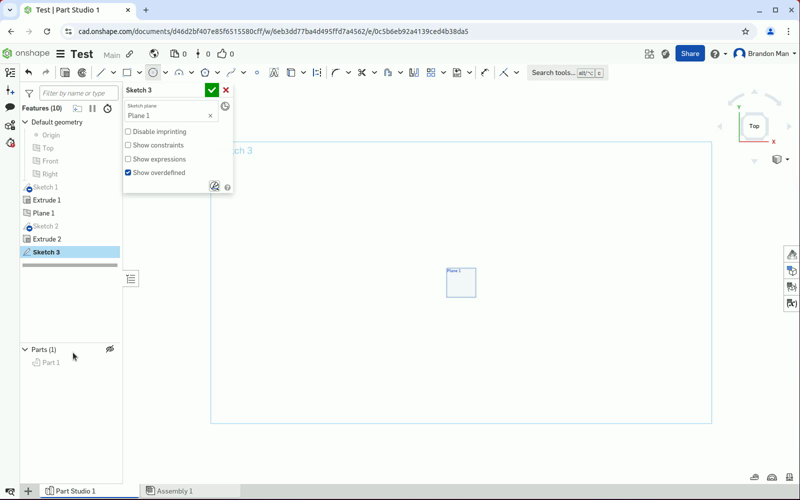
key_down(shift)
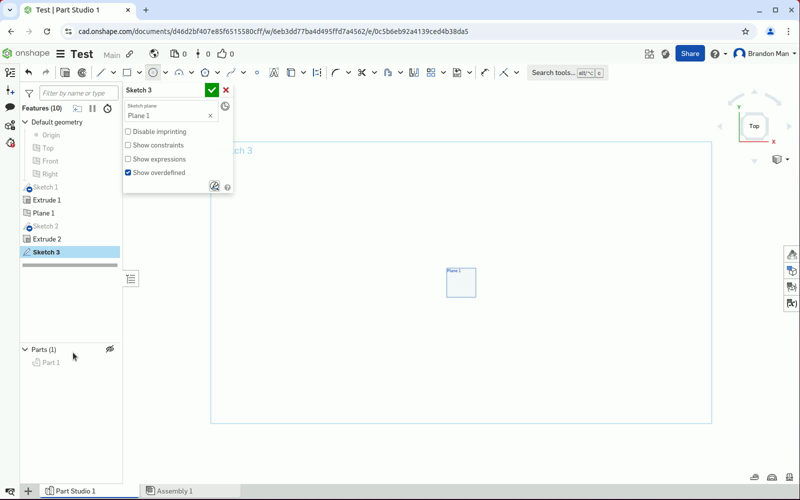
mouse_move(510, 226)
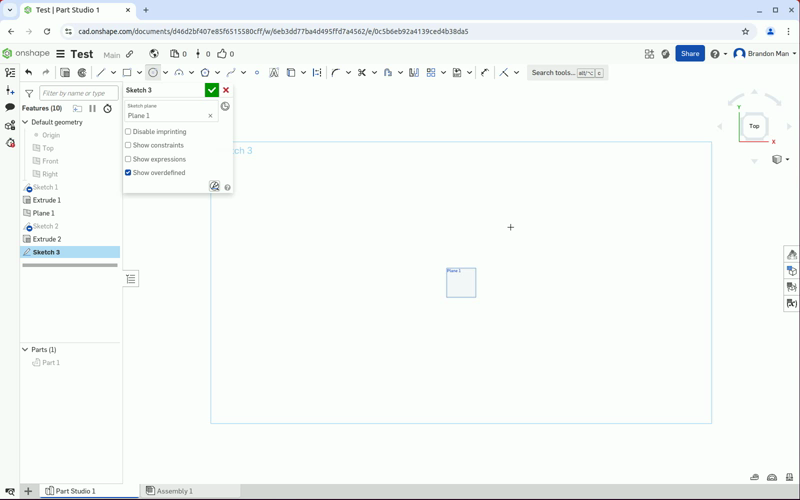
click(510, 226)
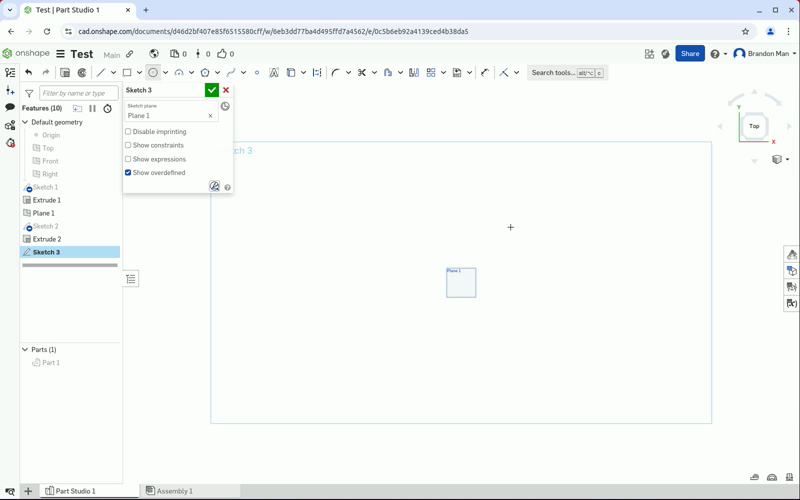
key_up(shift)
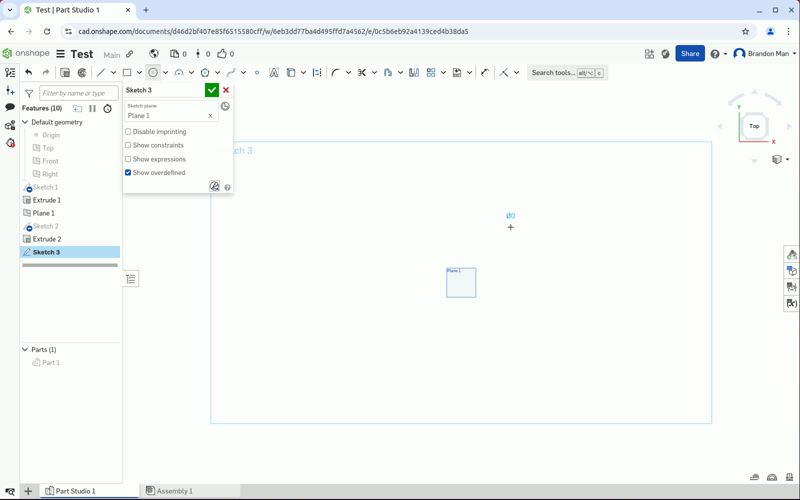
mouse_move(526, 226)
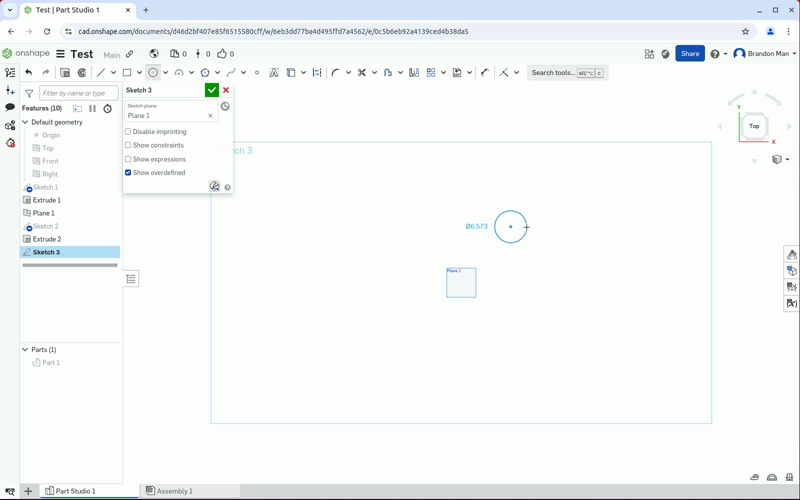
click(526, 226)
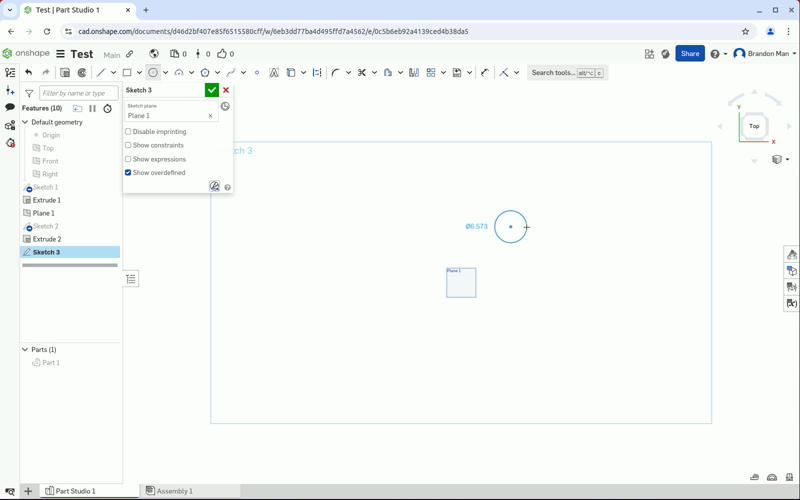
key(esc)
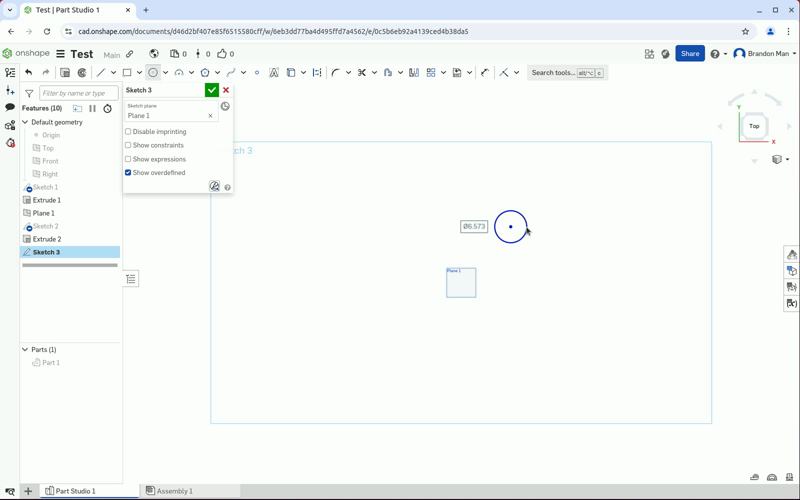
mouse_move(503, 228)
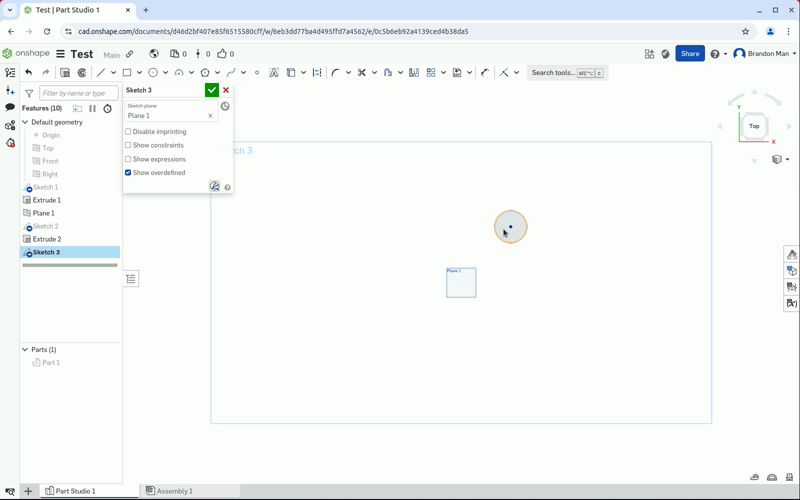
scroll(6)
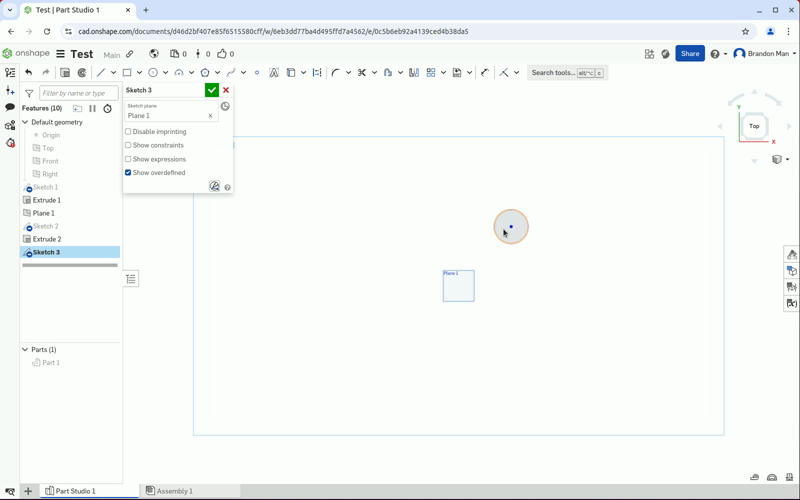
scroll(6)
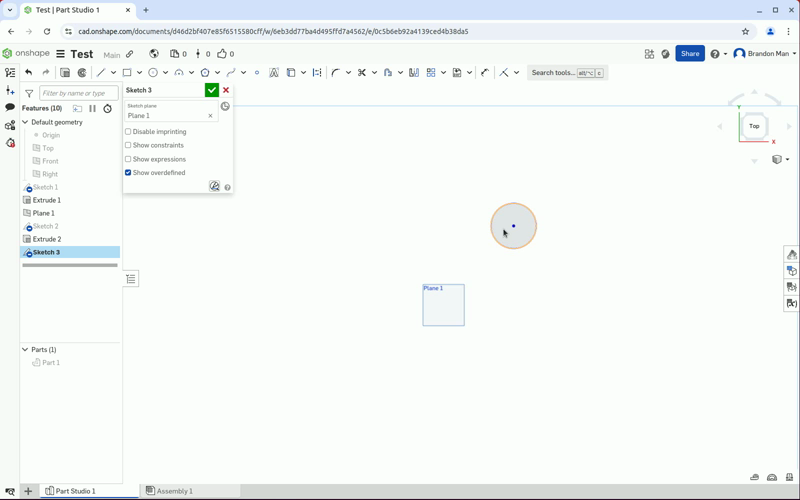
scroll(6)
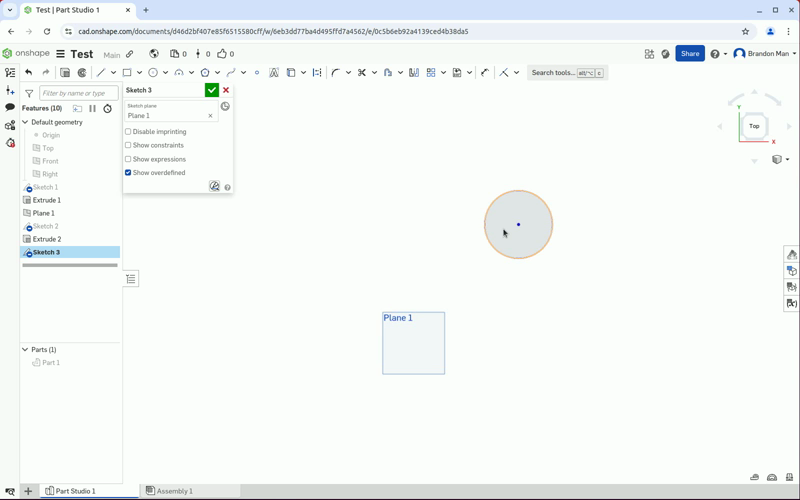
scroll(6)
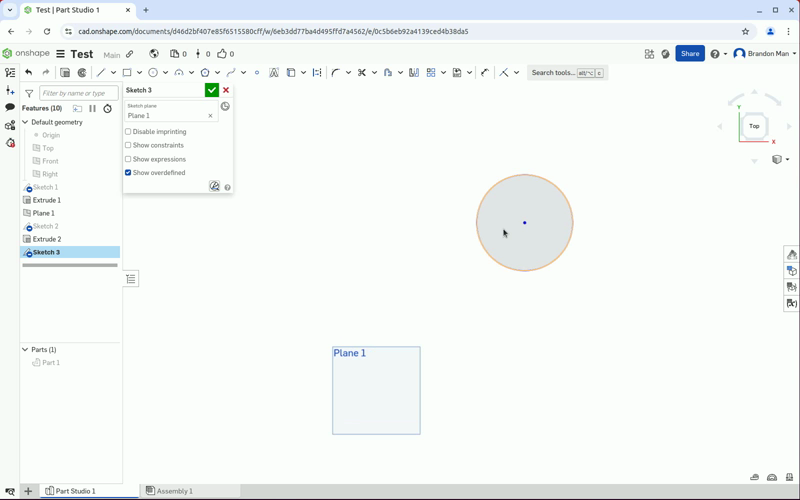
scroll(6)
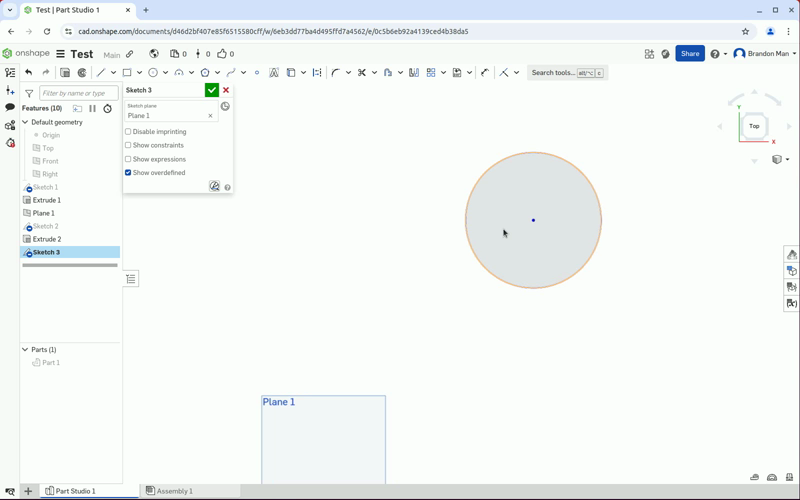
scroll(6)
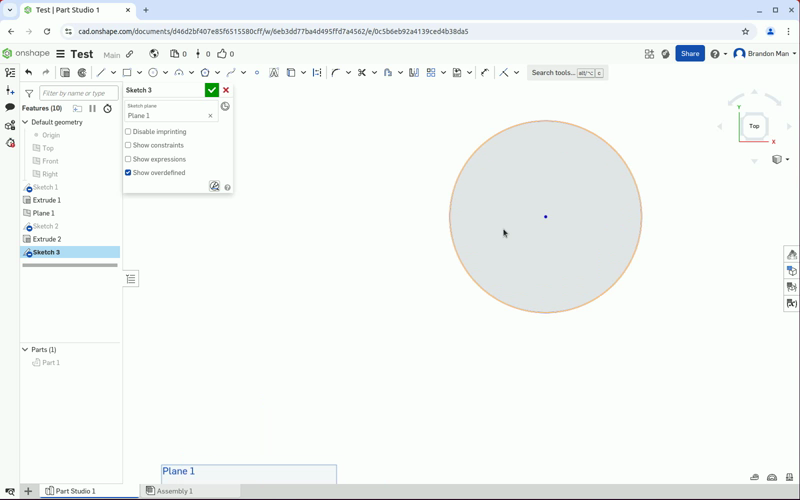
scroll(6)
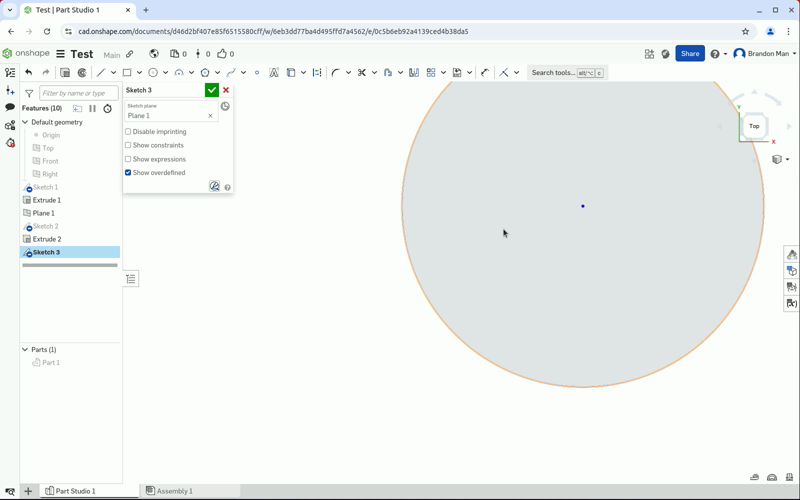
click(503, 228)
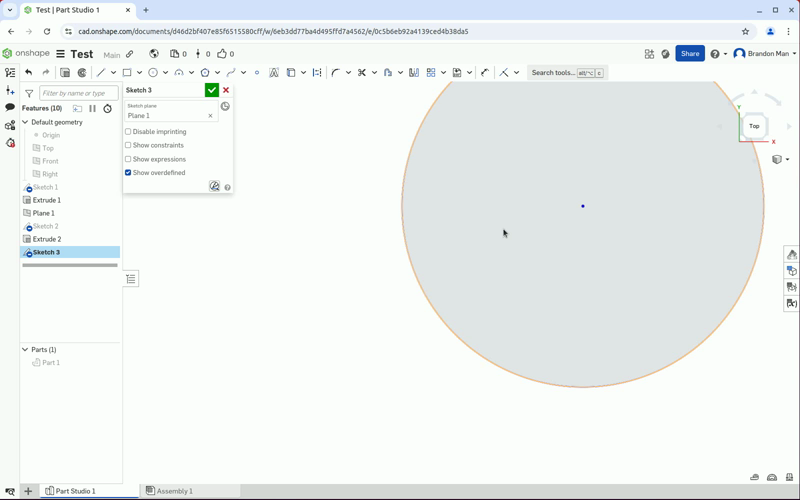
scroll(-6)
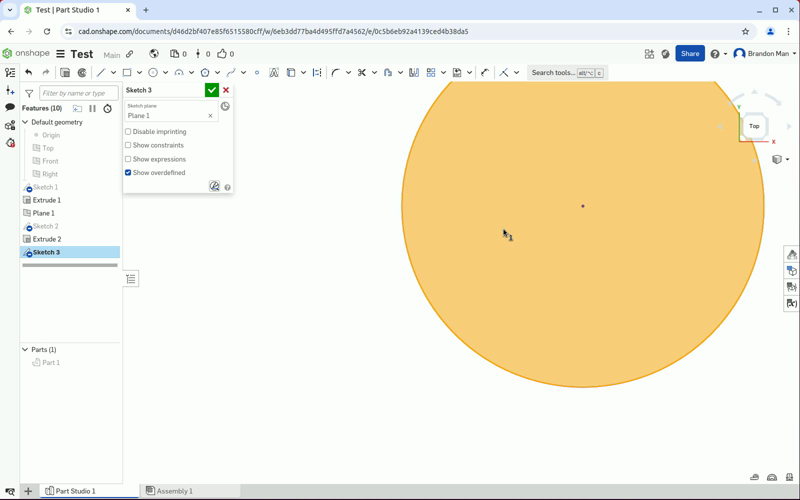
scroll(-6)
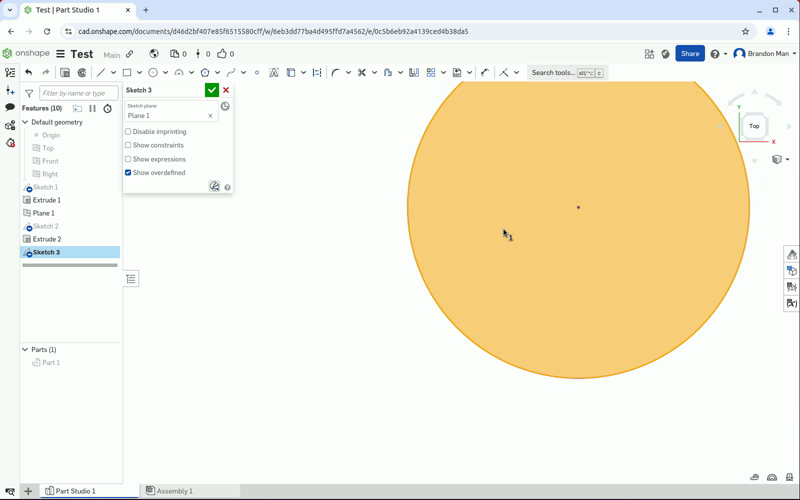
scroll(-6)
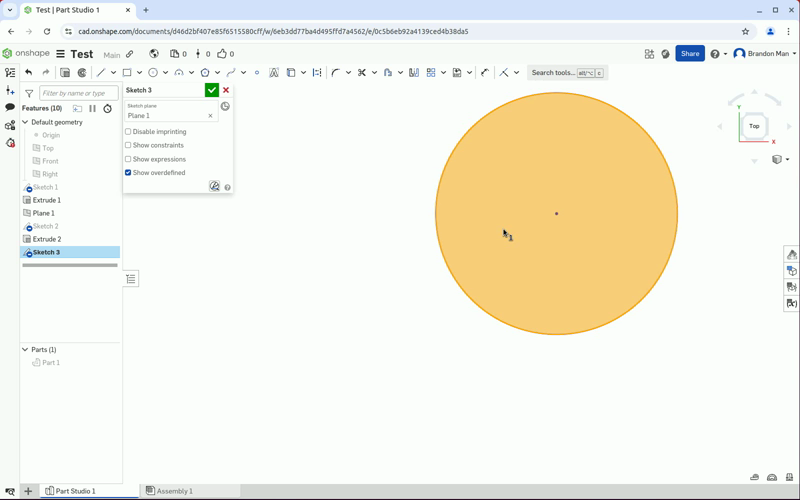
scroll(-6)
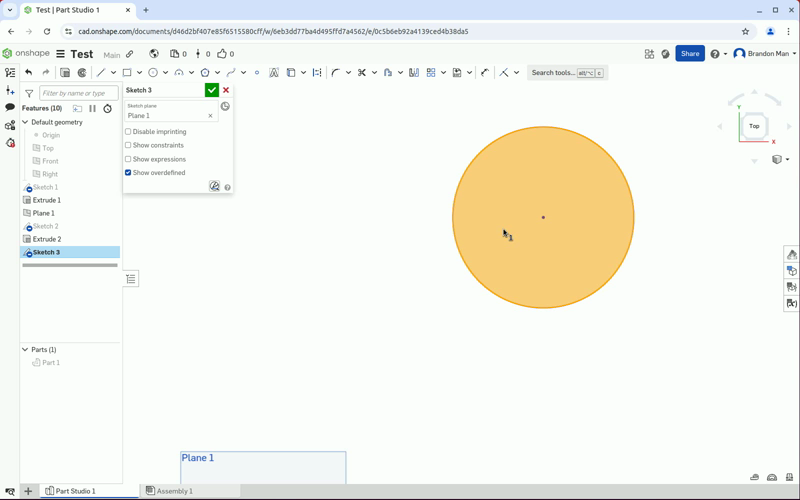
scroll(-6)
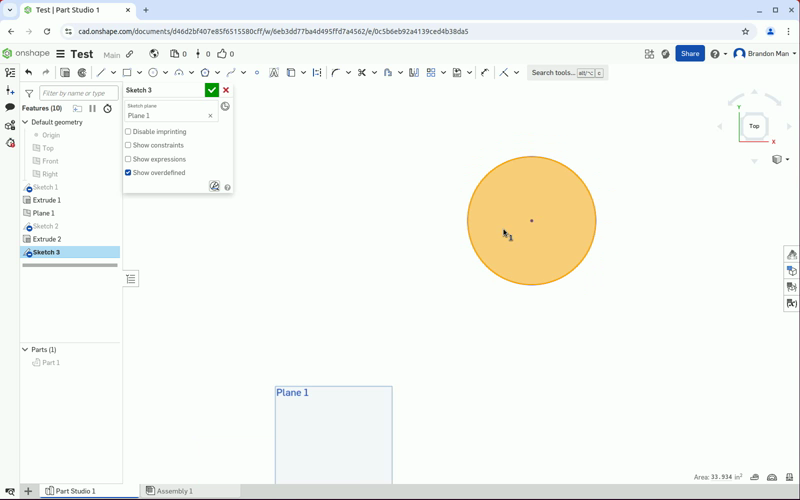
scroll(-6)
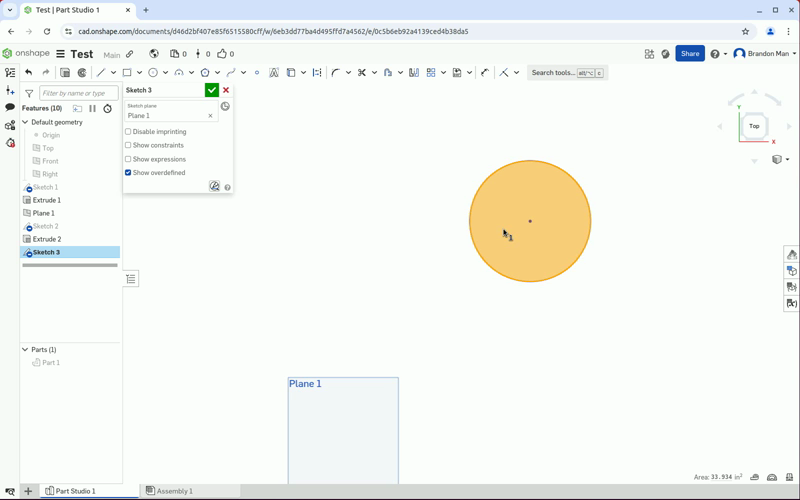
scroll(-6)
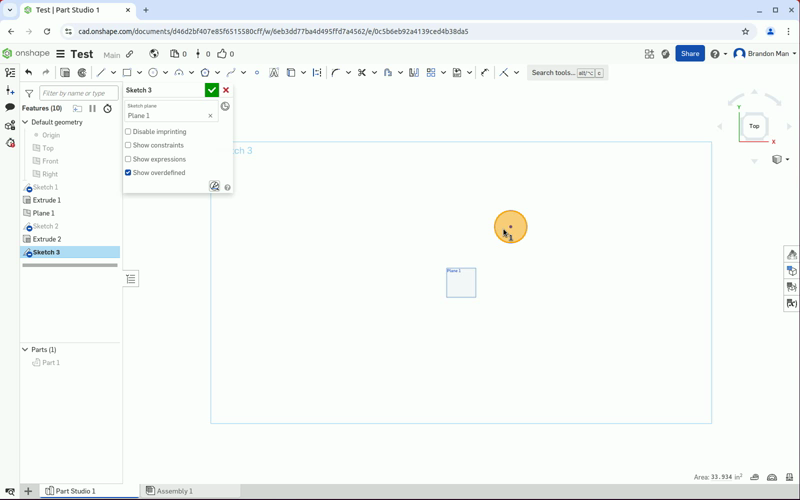
mouse_move(73, 352)
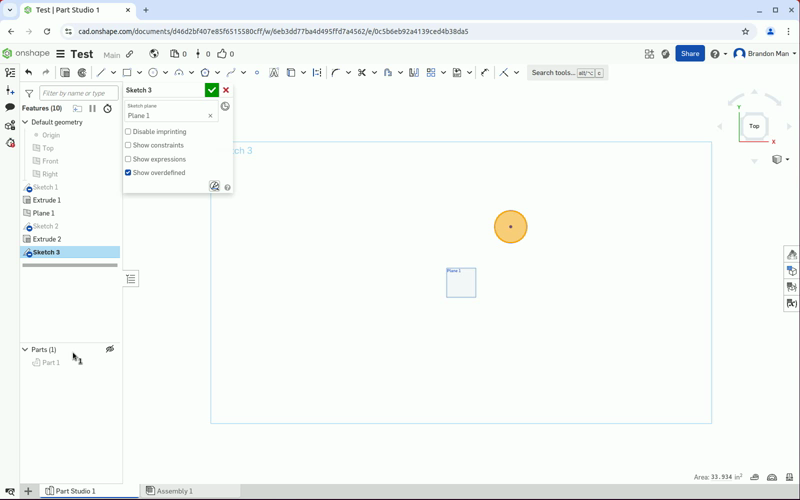
key(shift+y)
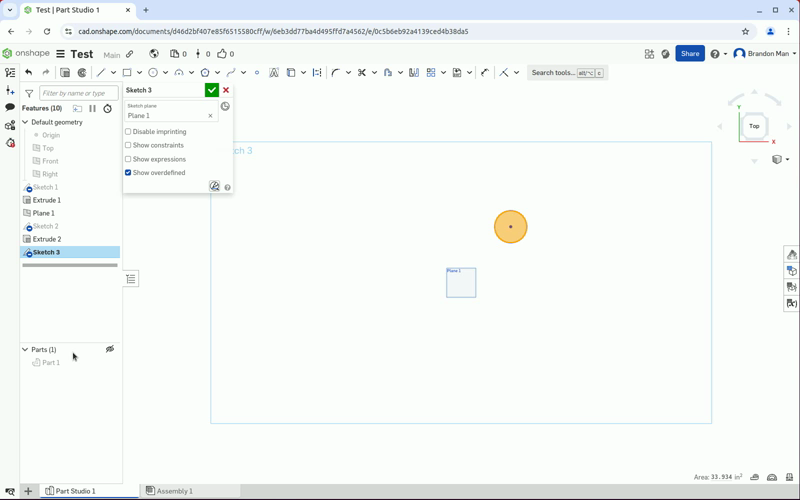
key(shift+e)
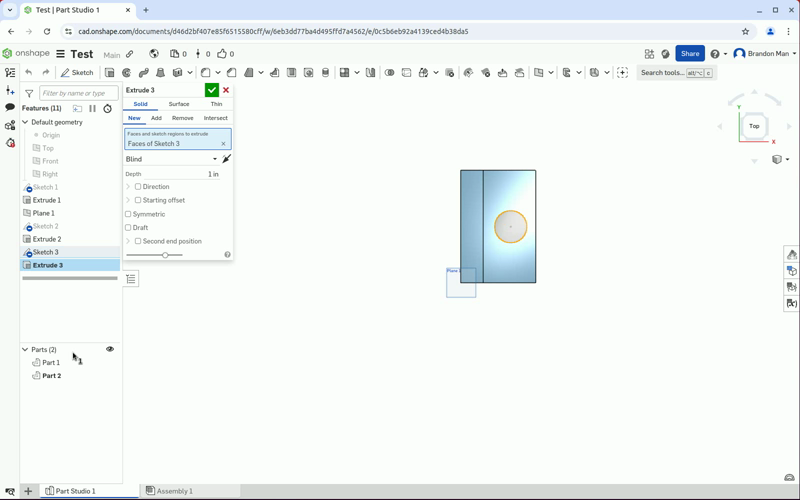
mouse_move(143, 106)
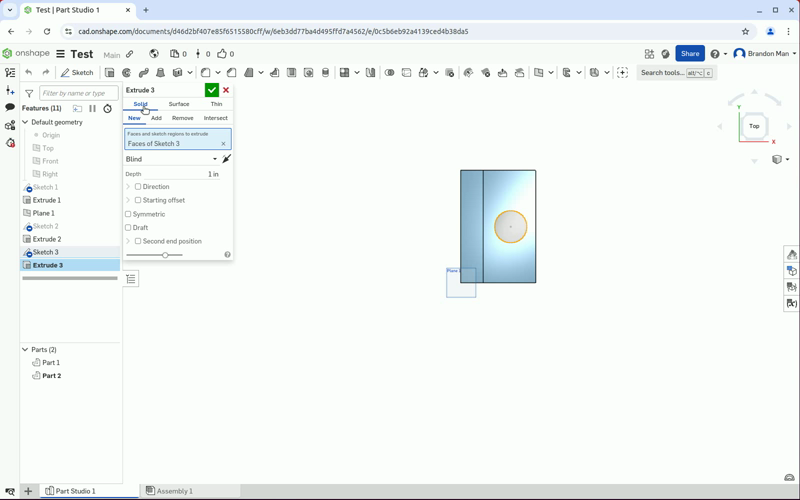
click(143, 106)
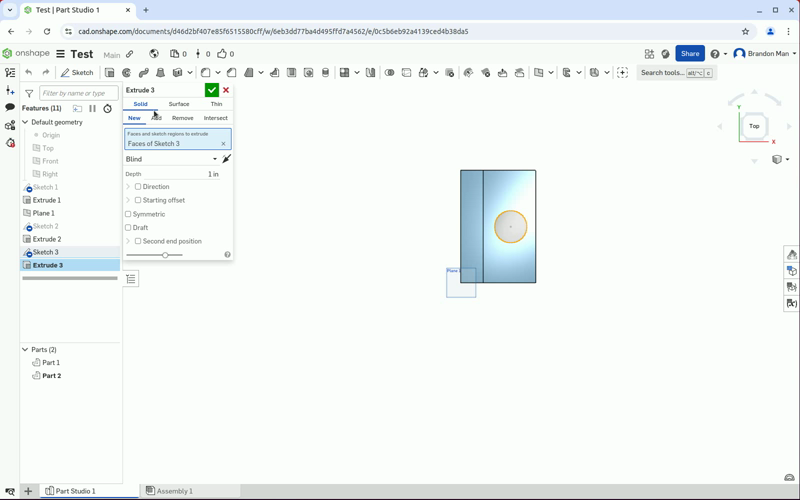
mouse_move(186, 120)
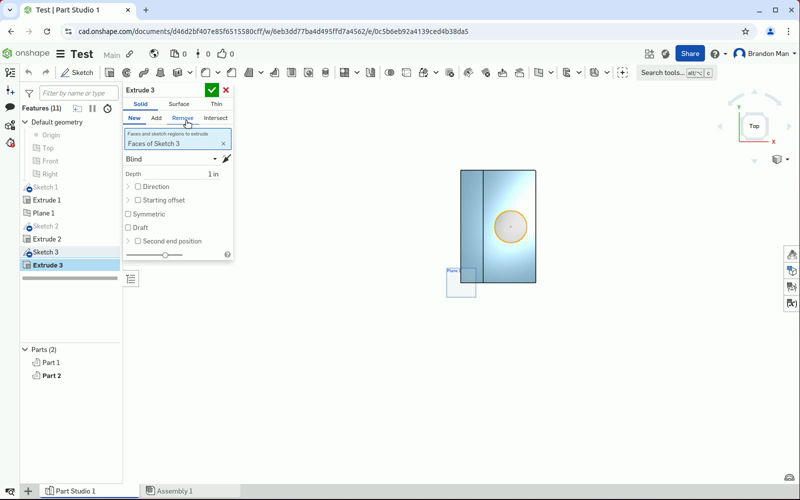
click(186, 120)
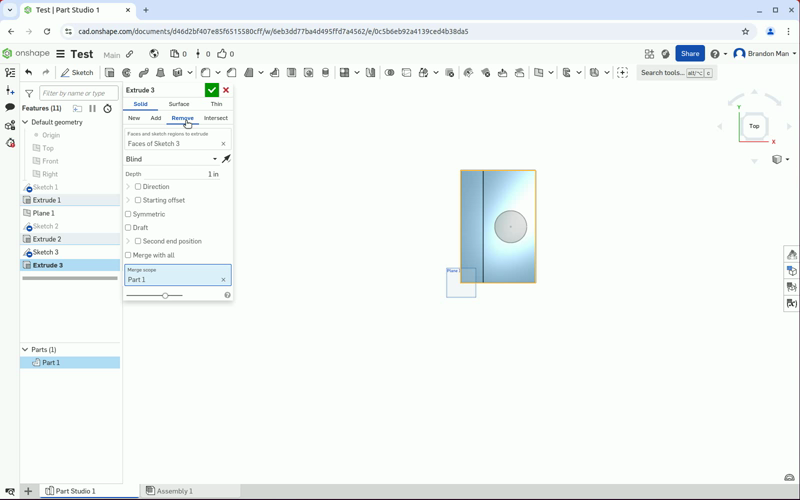
key(tab, 4)
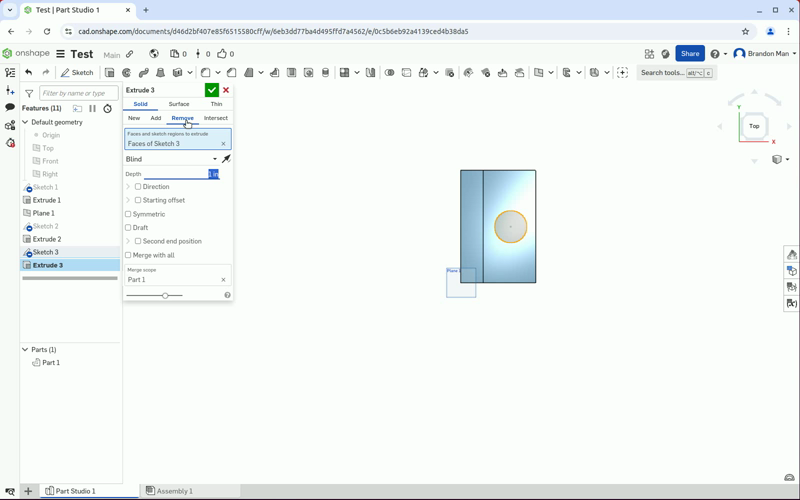
text(30.811)
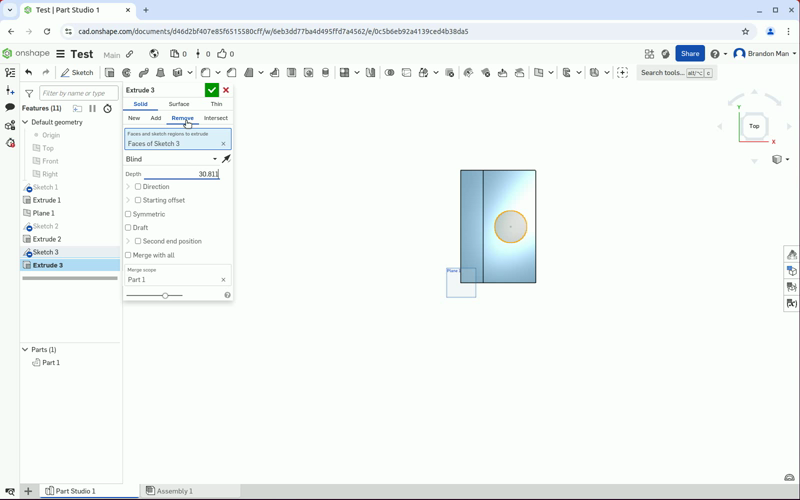
key(tab, 6)
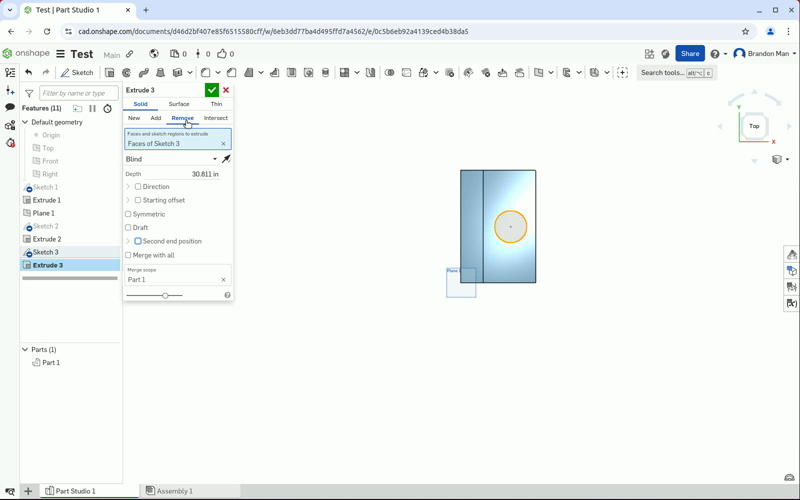
key(space)
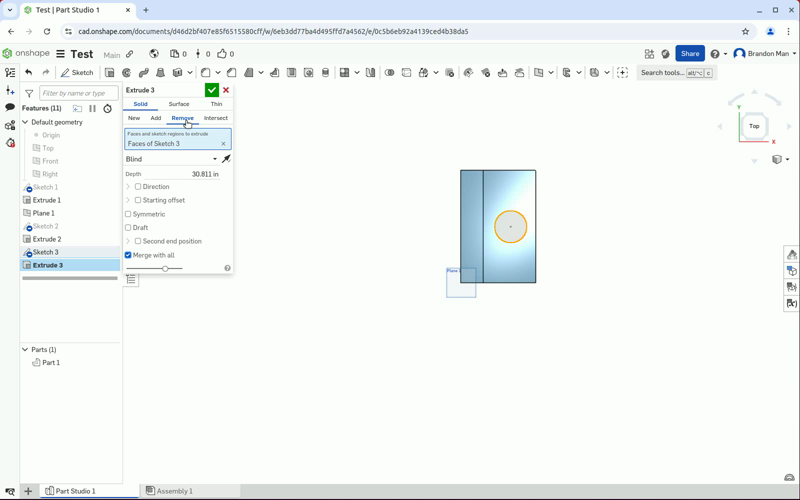
key(enter)
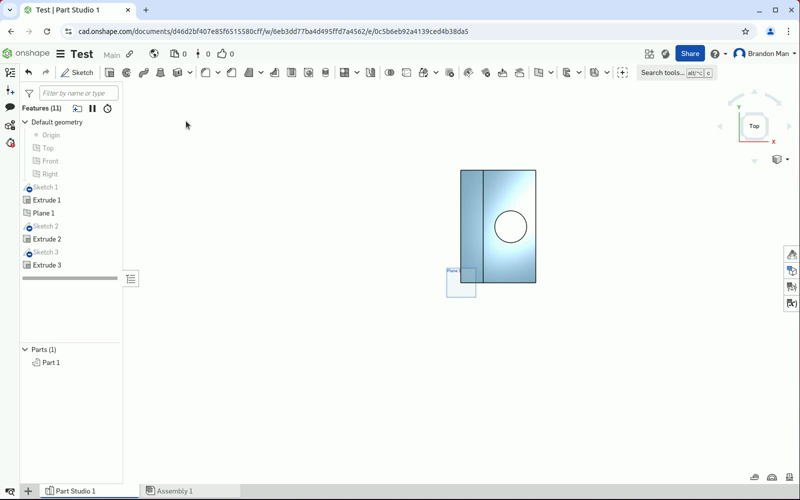
key(shift+h)
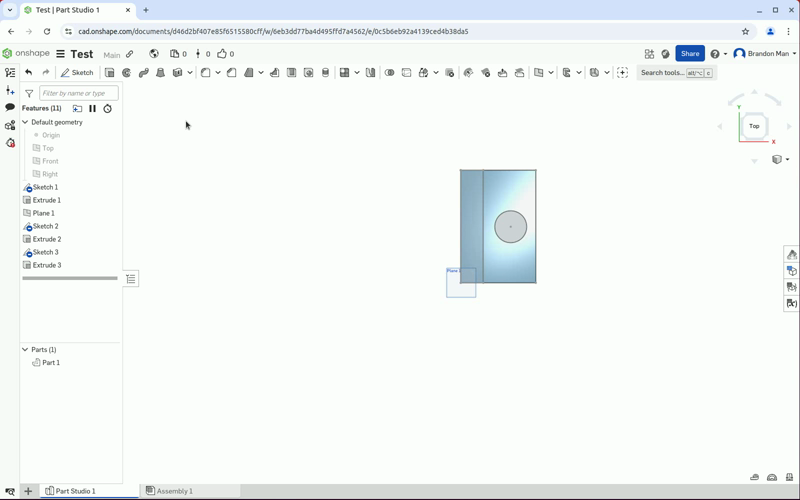
key(shift+h)
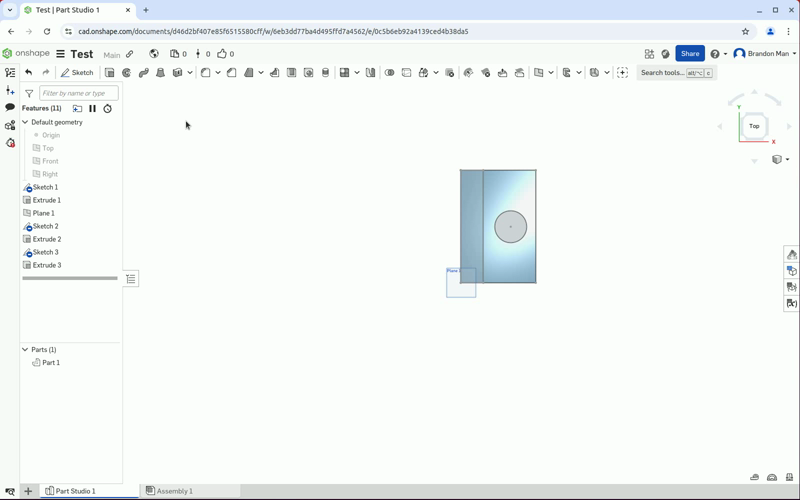
key(shift+7)
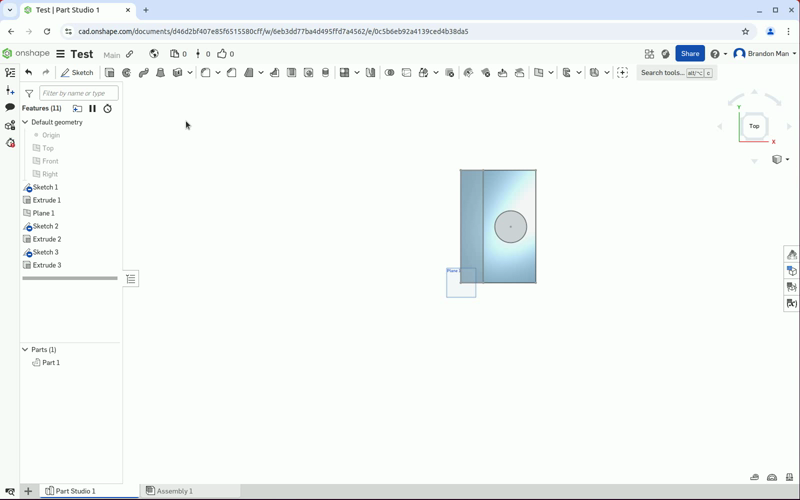
key(up, 3)
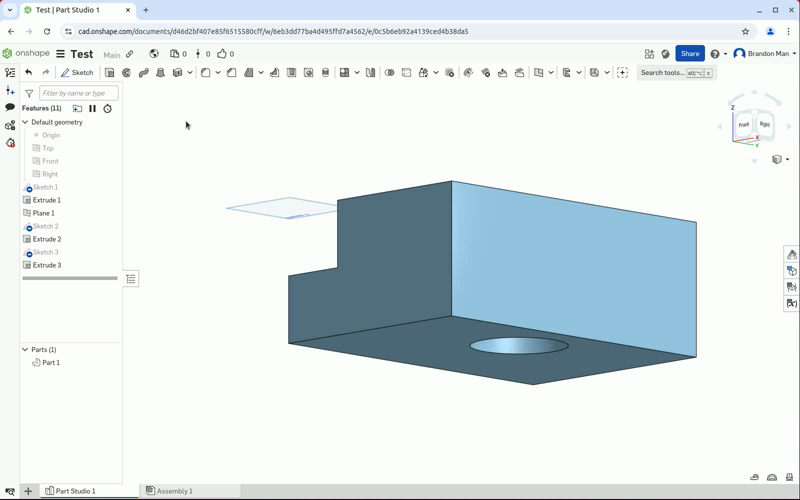
key(left, 3)
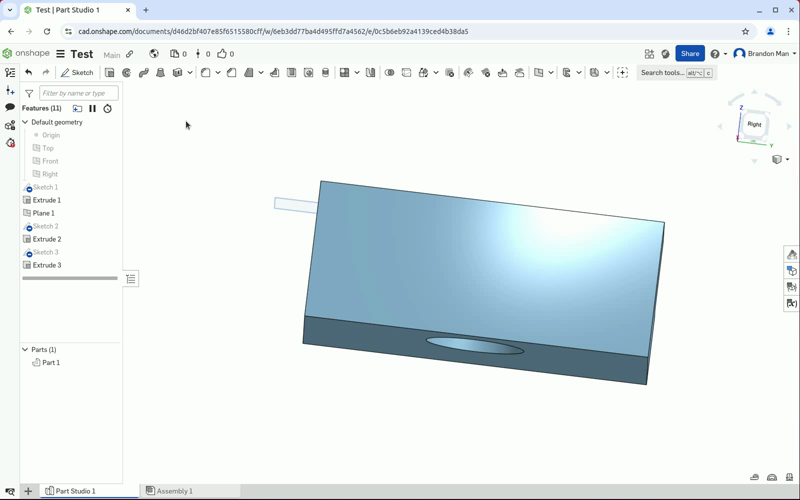
key(right, 3)
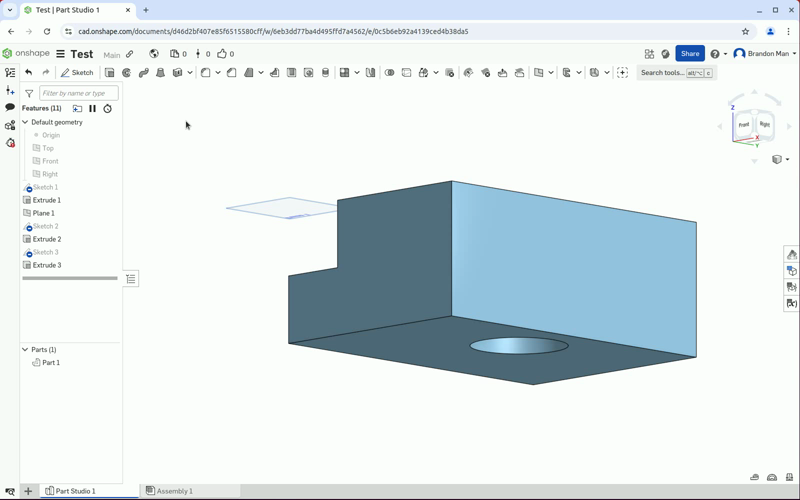
key(down, 3)
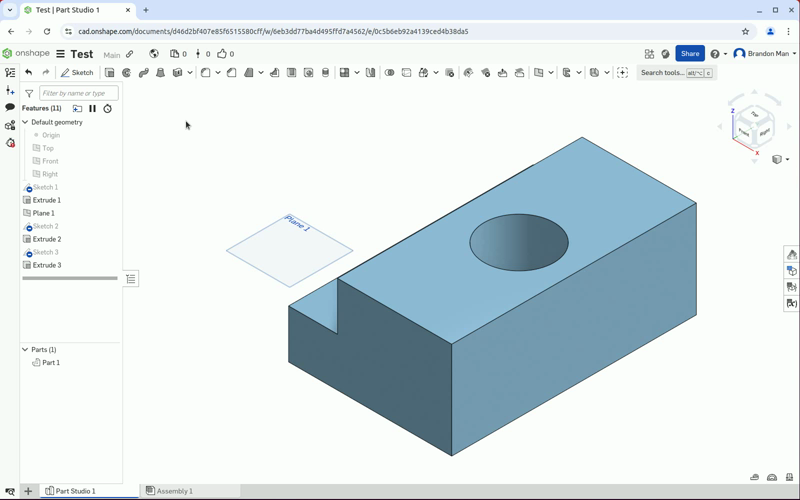
mouse_move(73, 189)
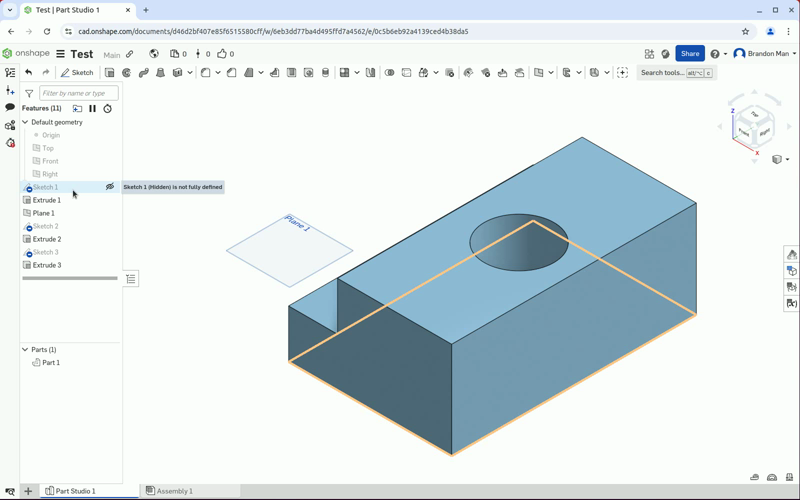
click(73, 189)